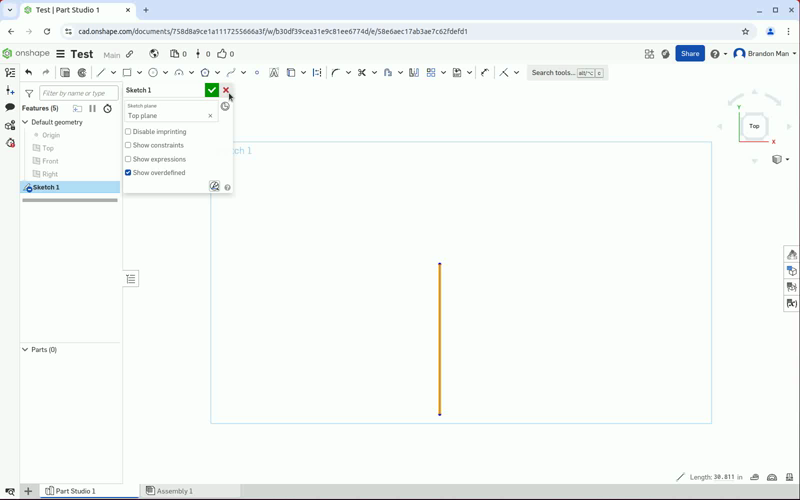
key(shift+h)
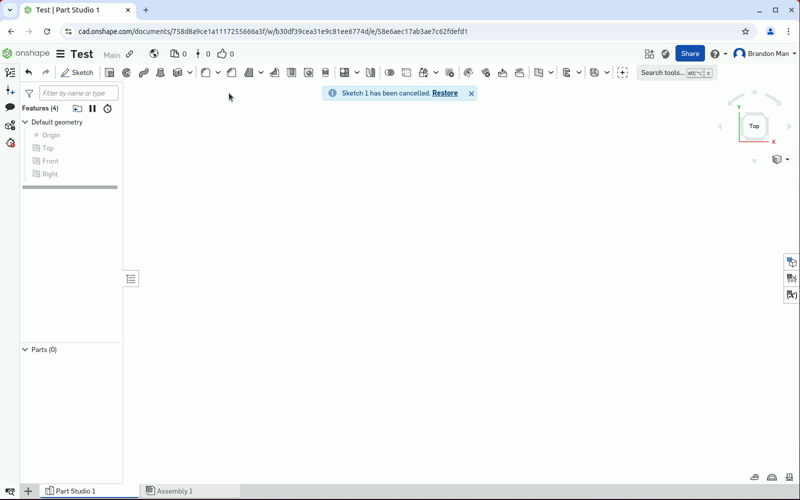
mouse_move(73, 352)
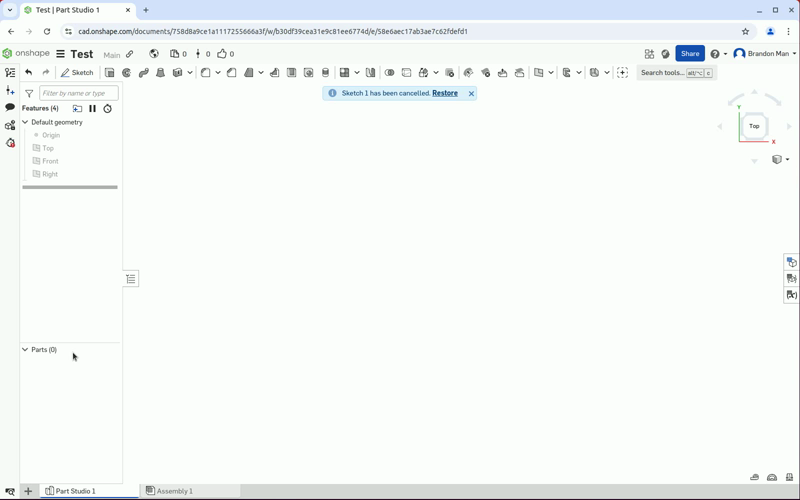
key(y)
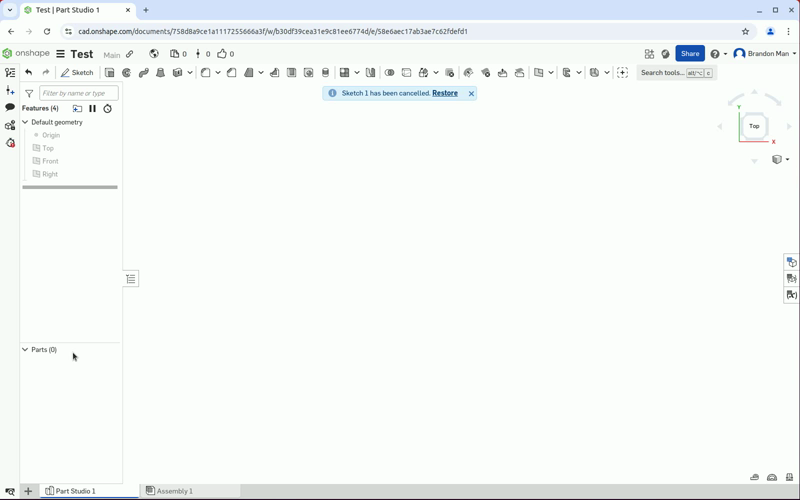
key(shift+p)
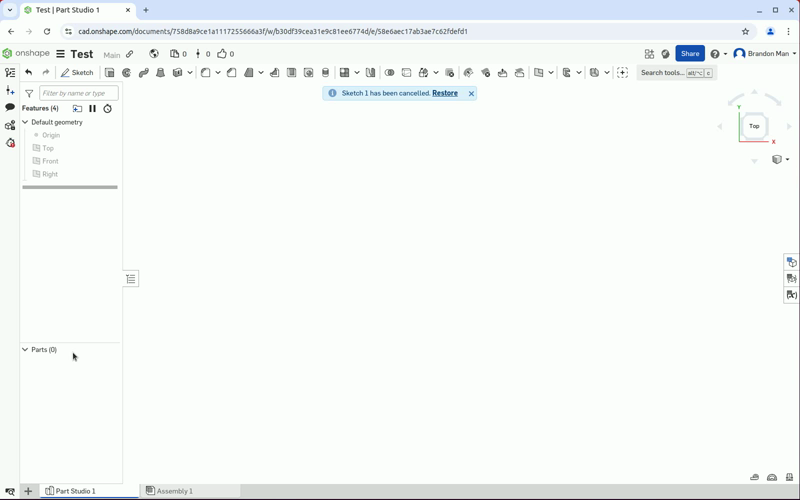
key(space)
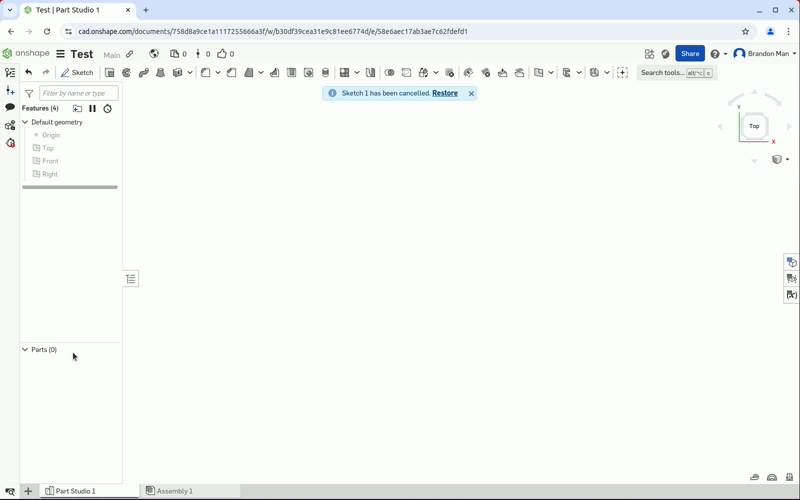
key_down(shift)
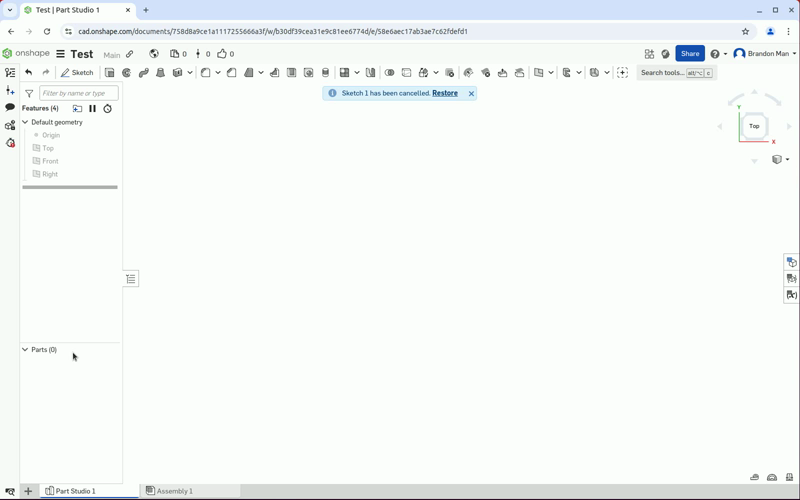
key(up)
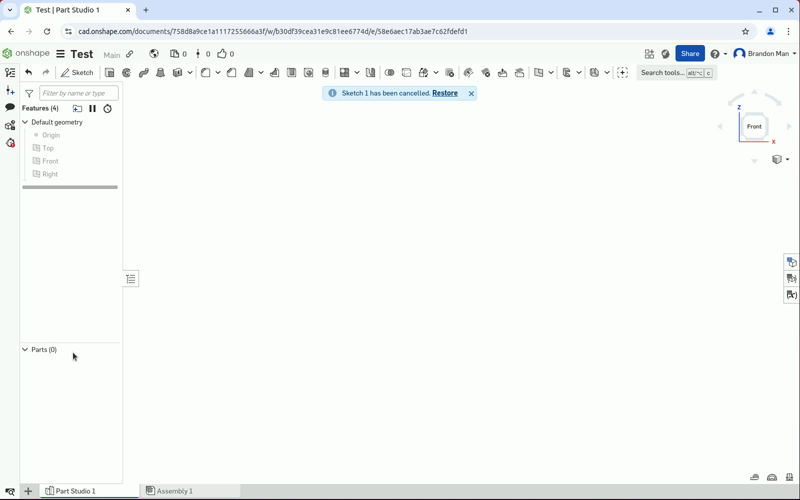
key_up(shift)
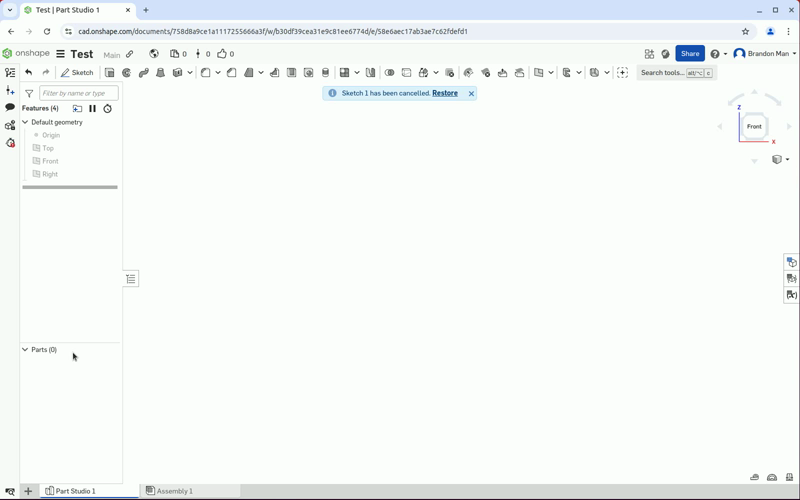
mouse_move(73, 352)
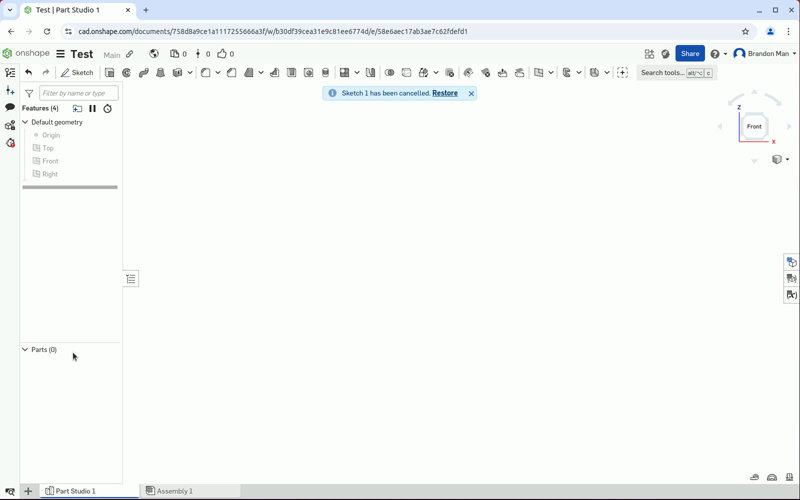
key(shift+y)
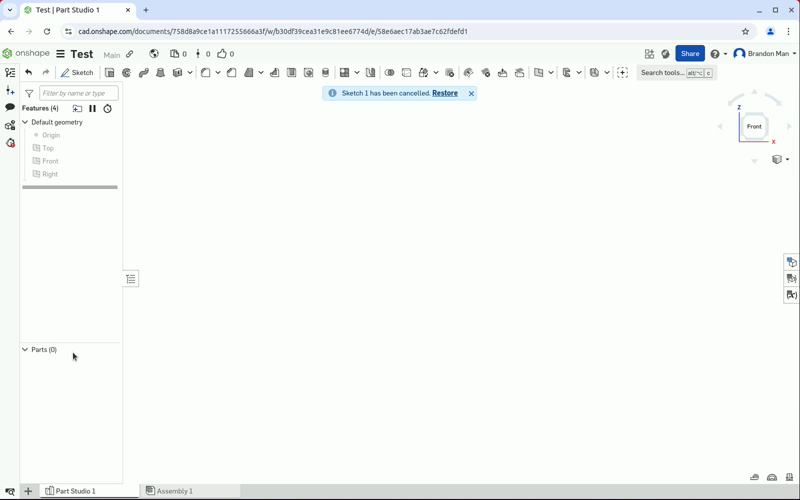
key(shift+s)
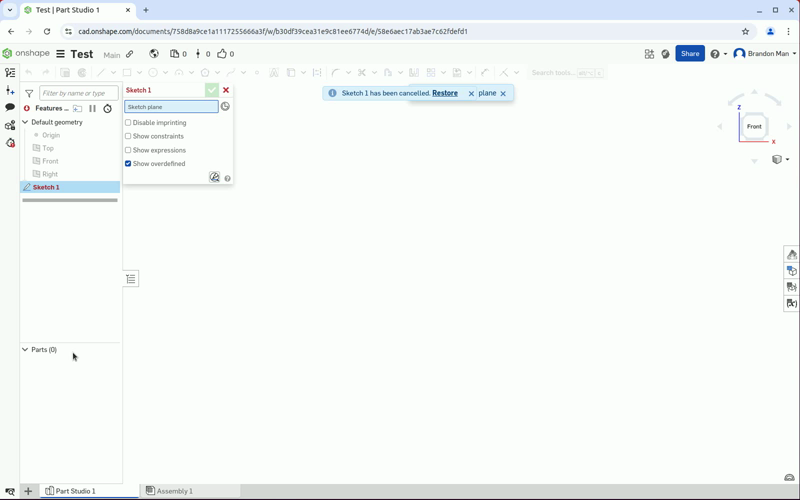
mouse_move(73, 163)
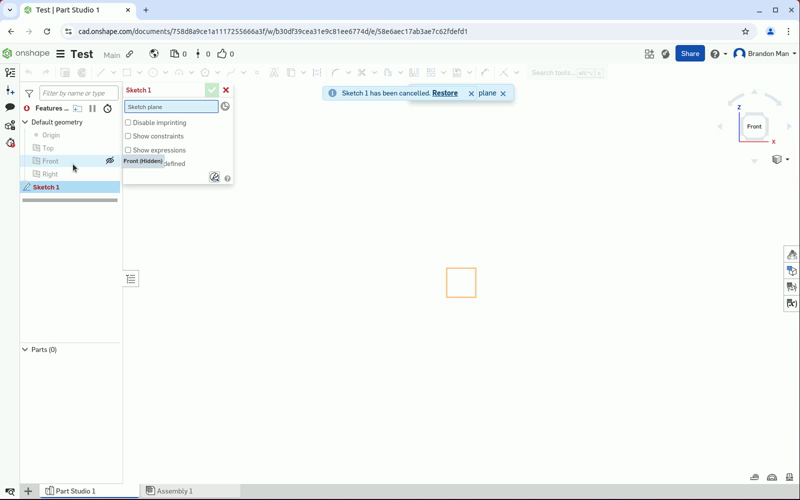
click(73, 163)
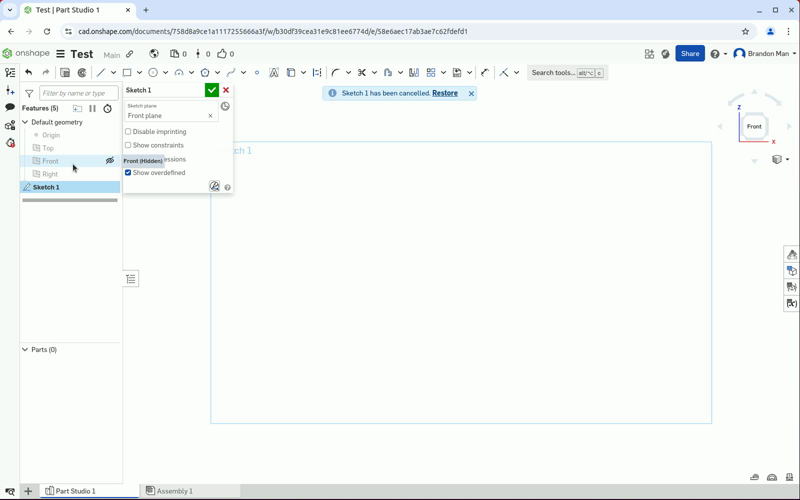
mouse_move(73, 352)
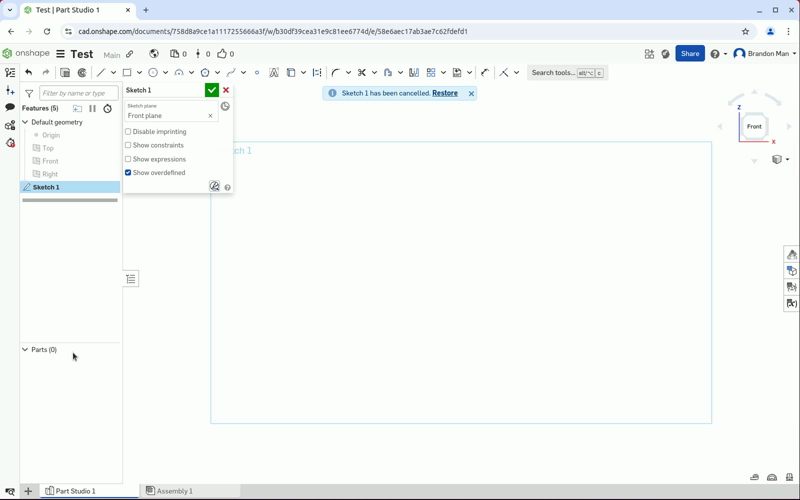
key(y)
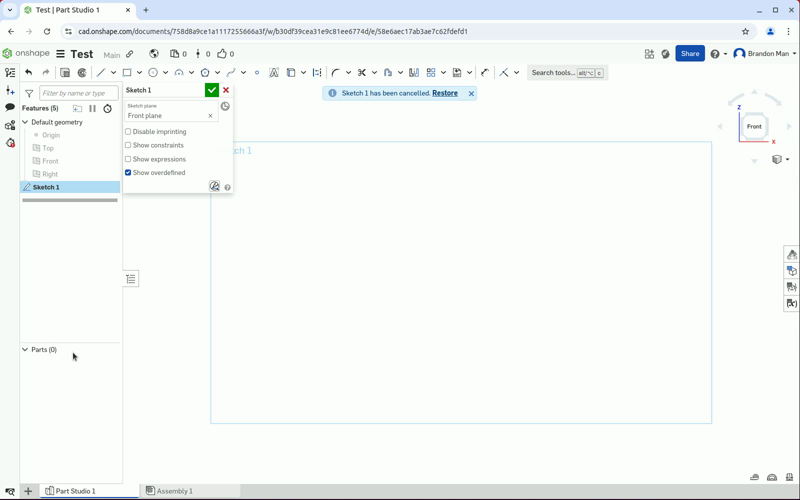
key(l)
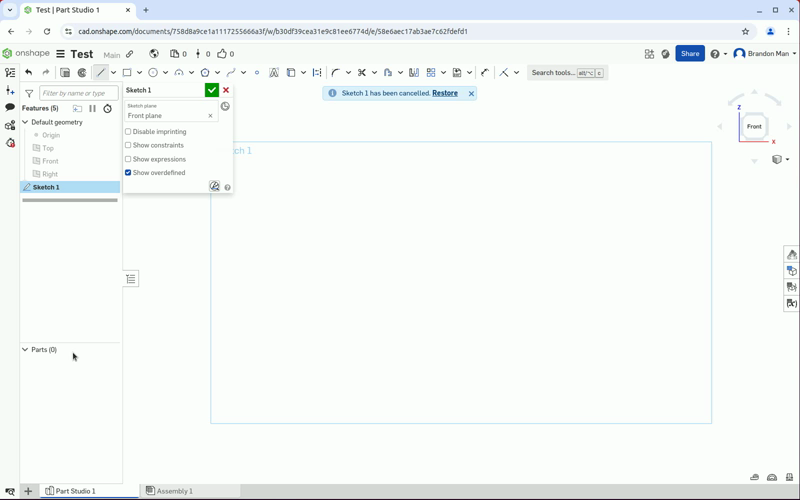
key_down(shift)
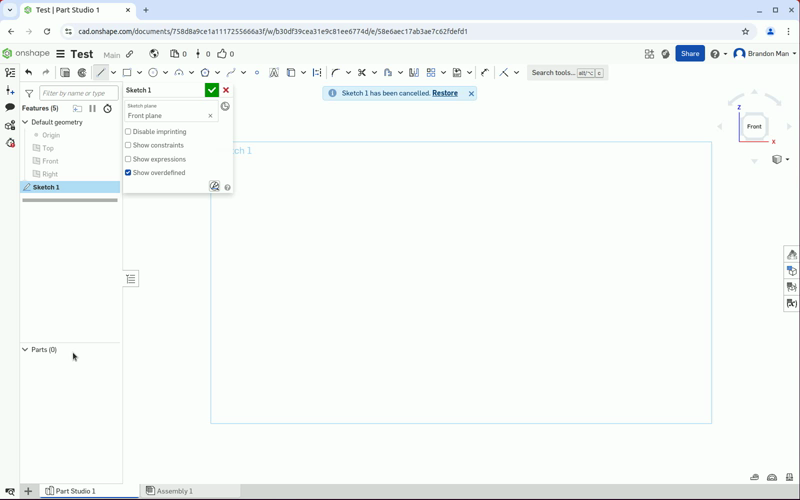
mouse_move(348, 282)
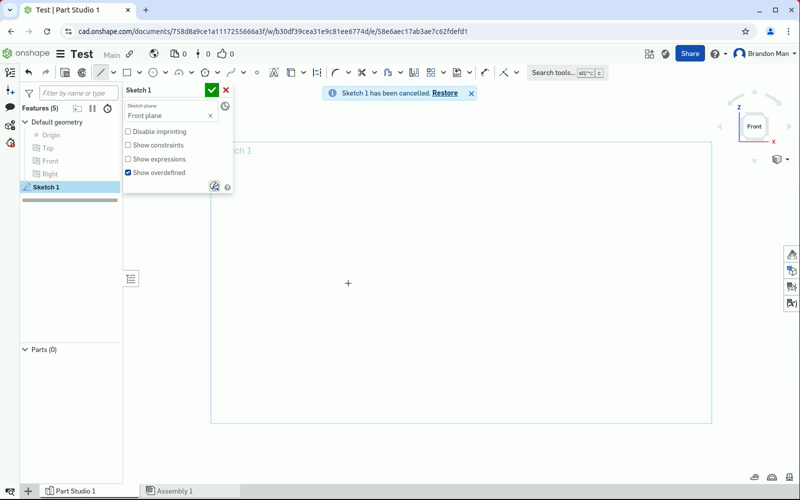
click(348, 282)
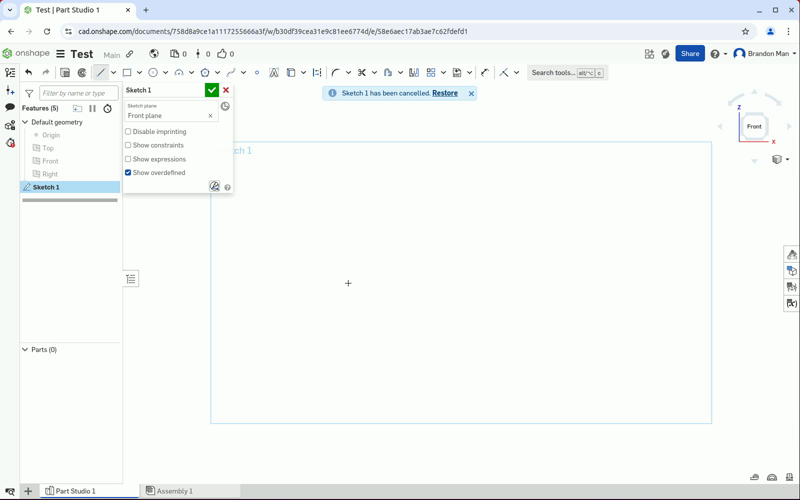
key_up(shift)
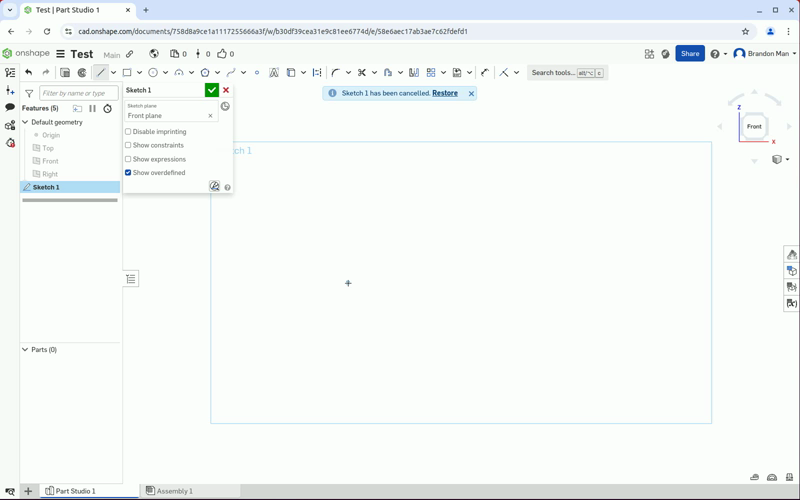
key_down(shift)
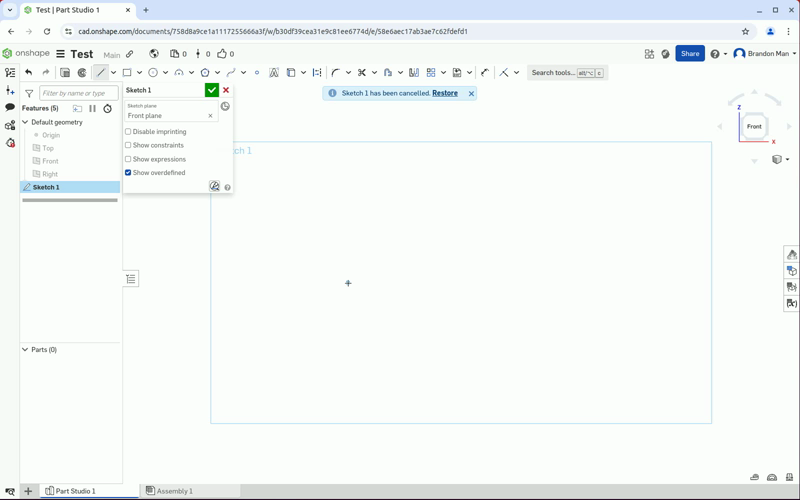
mouse_move(460, 282)
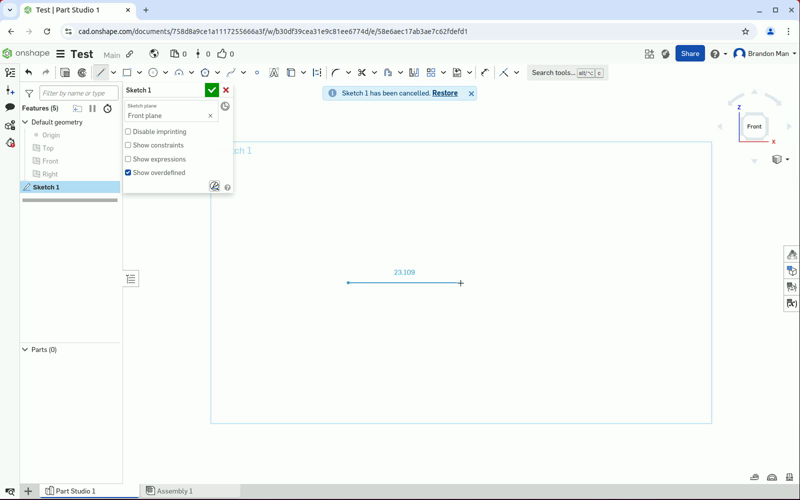
click(460, 282)
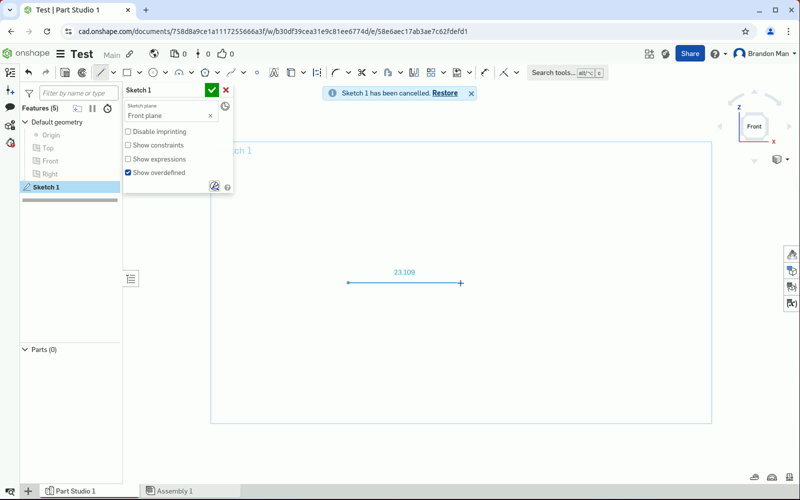
key_up(shift)
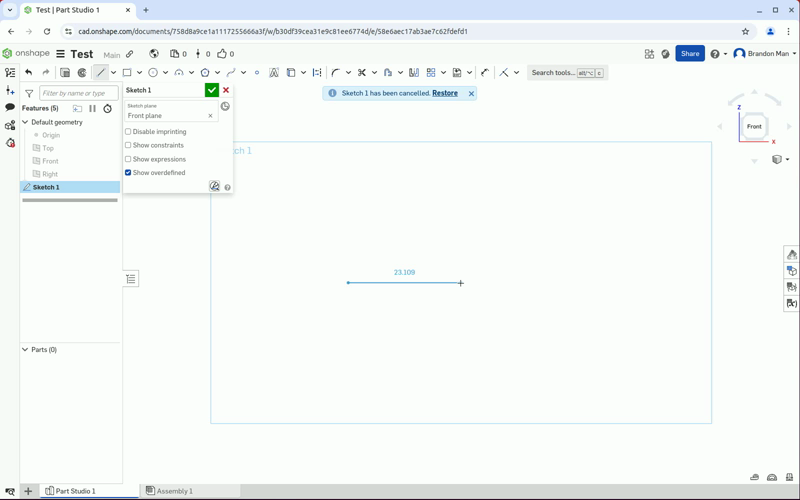
key_down(shift)
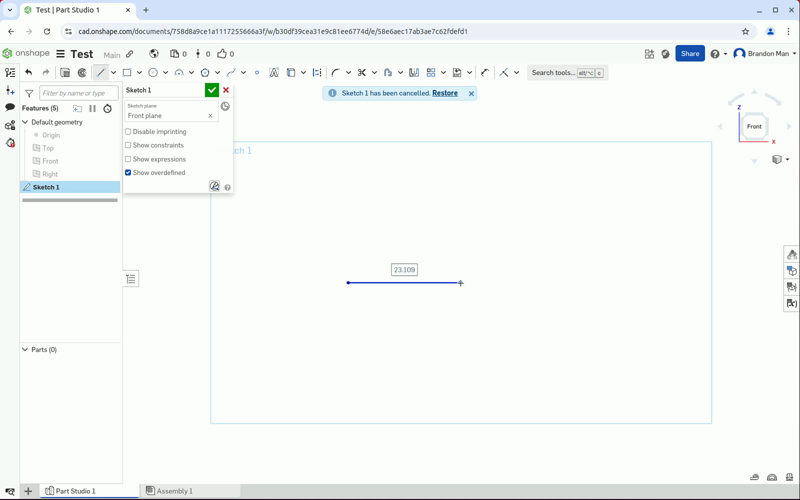
mouse_move(460, 170)
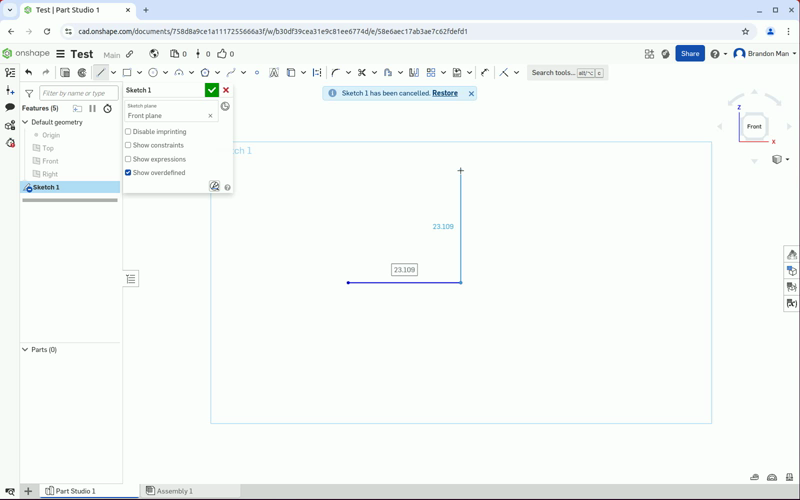
click(460, 170)
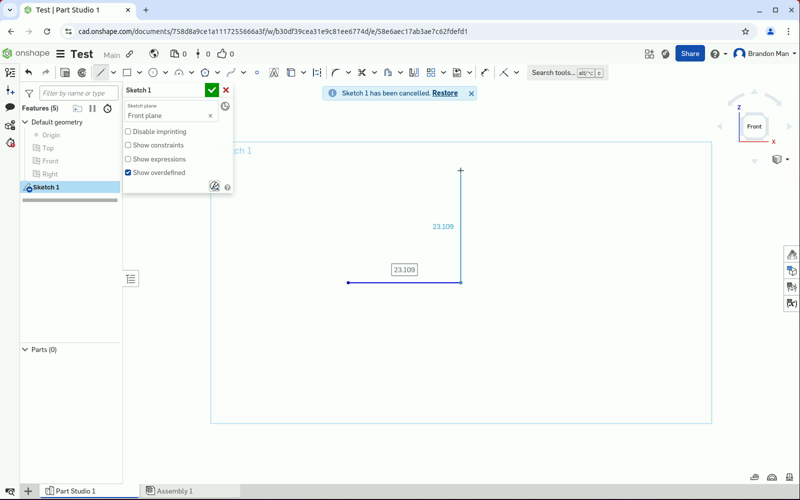
key_up(shift)
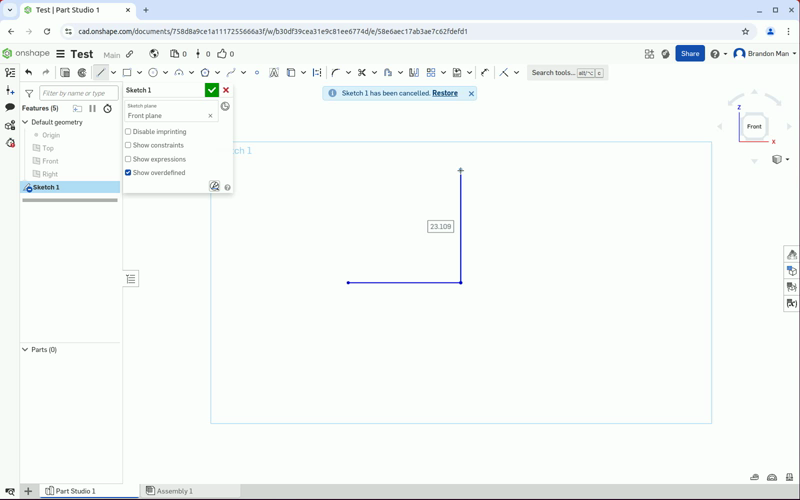
key_down(shift)
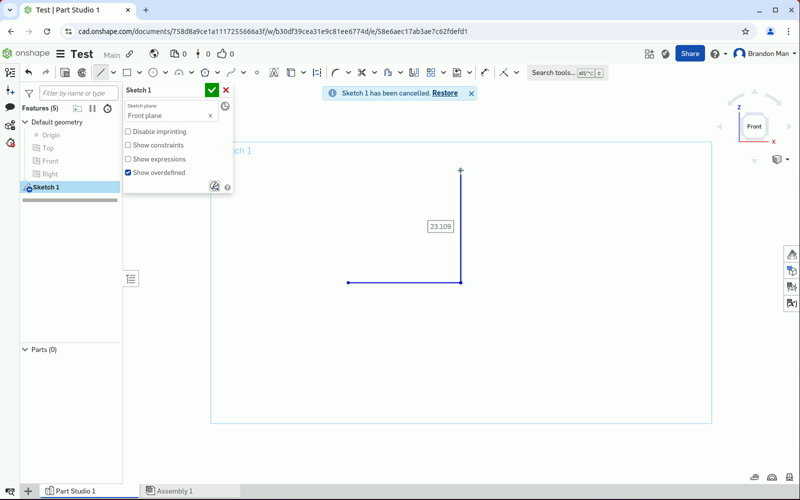
mouse_move(348, 170)
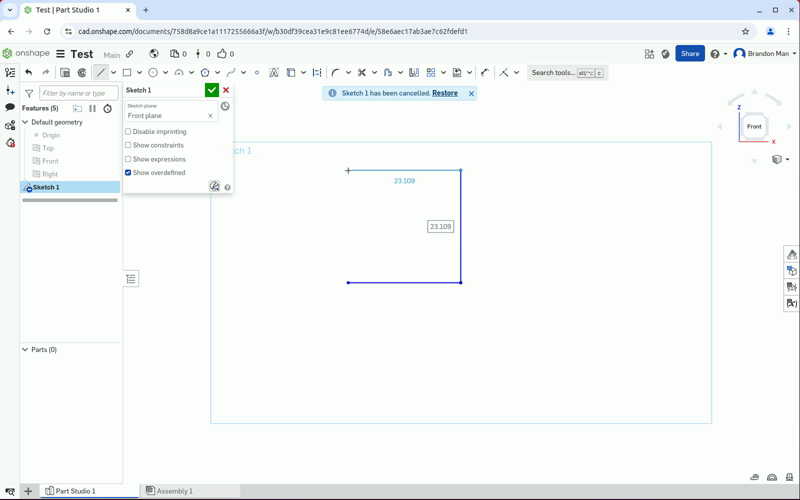
click(348, 170)
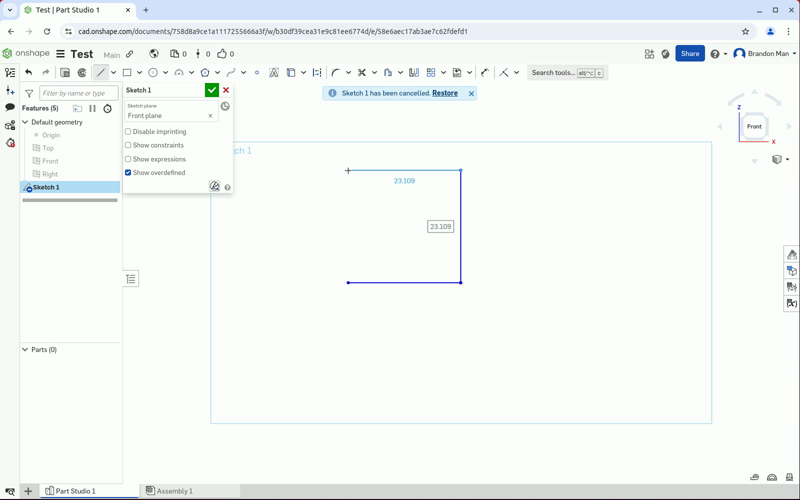
key_up(shift)
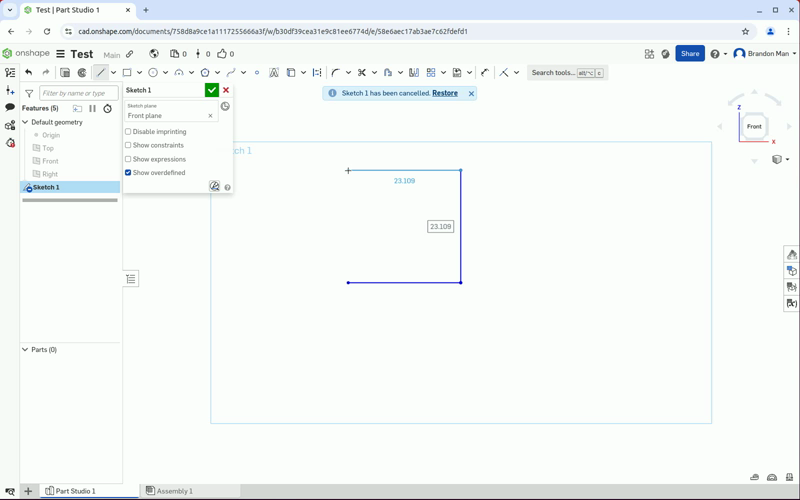
key_down(shift)
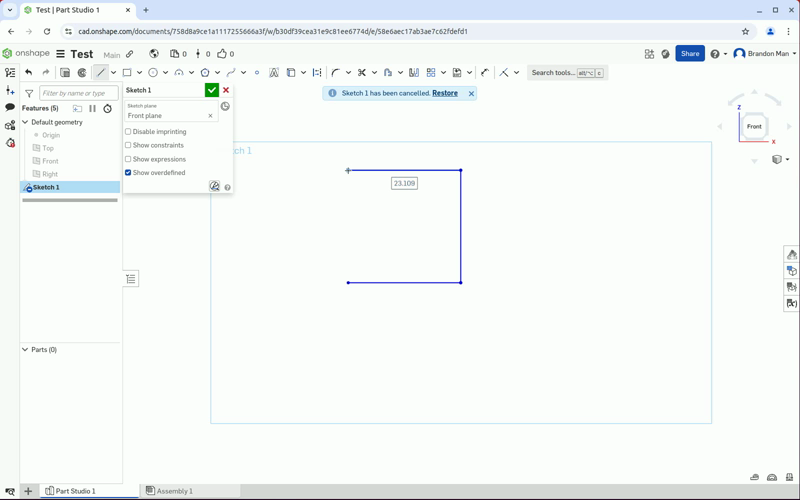
mouse_move(348, 282)
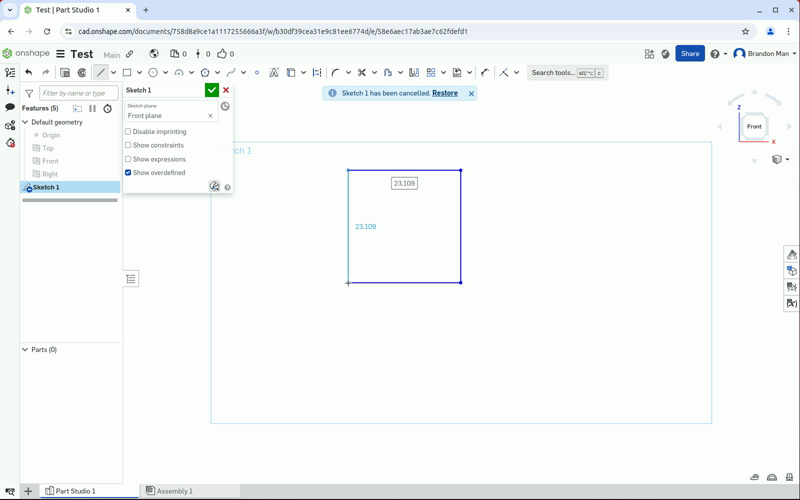
key_up(shift)
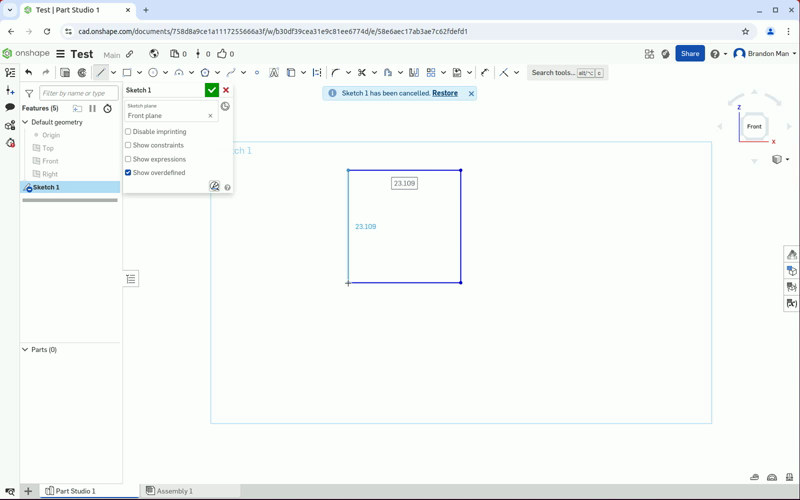
click(348, 282)
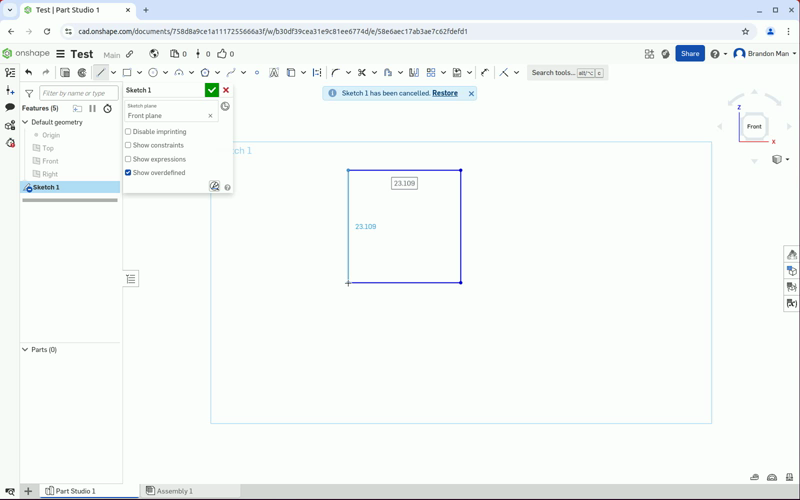
key(esc)
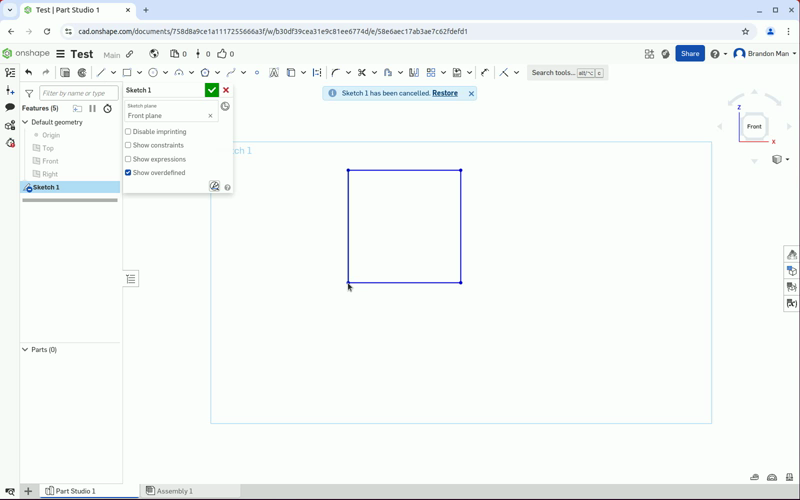
mouse_move(387, 241)
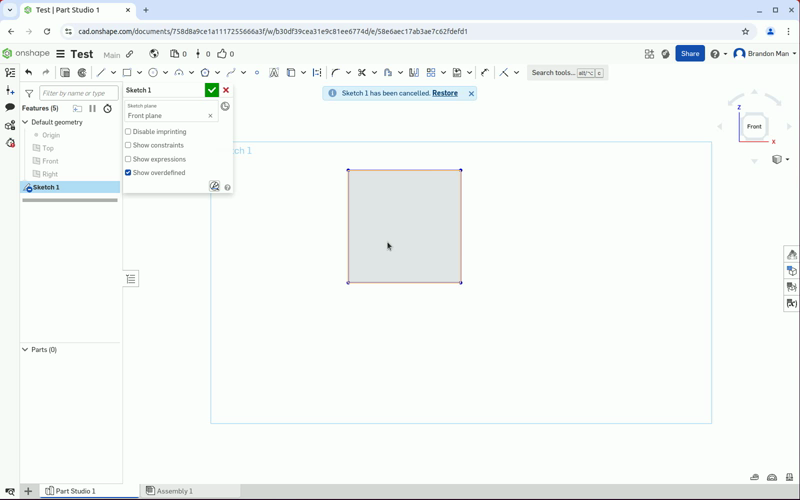
click(387, 241)
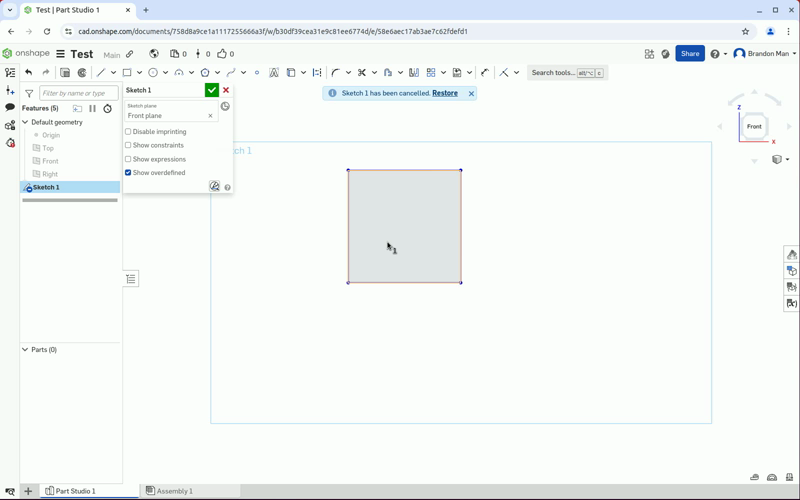
mouse_move(73, 352)
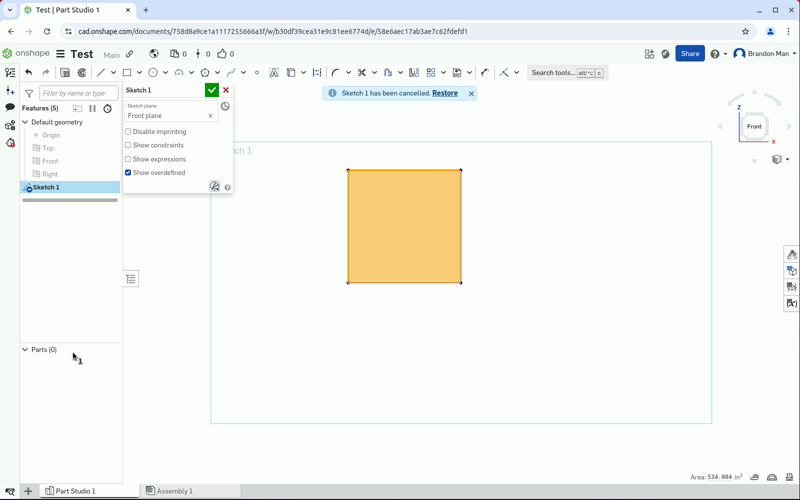
key(shift+y)
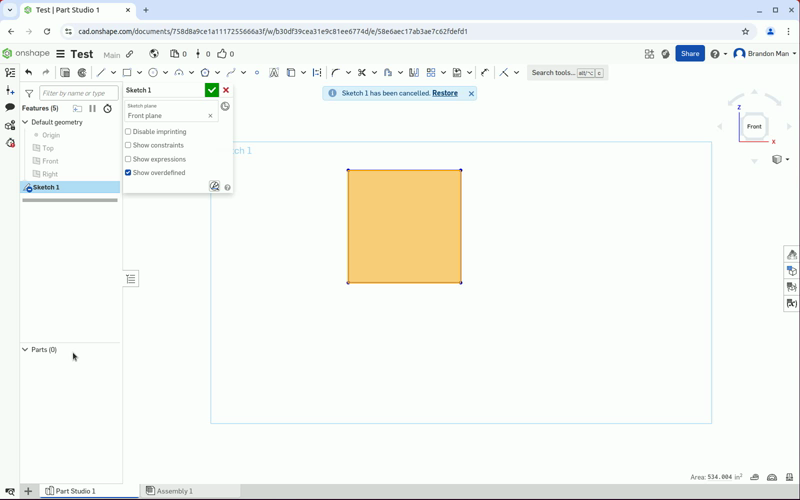
key(shift+e)
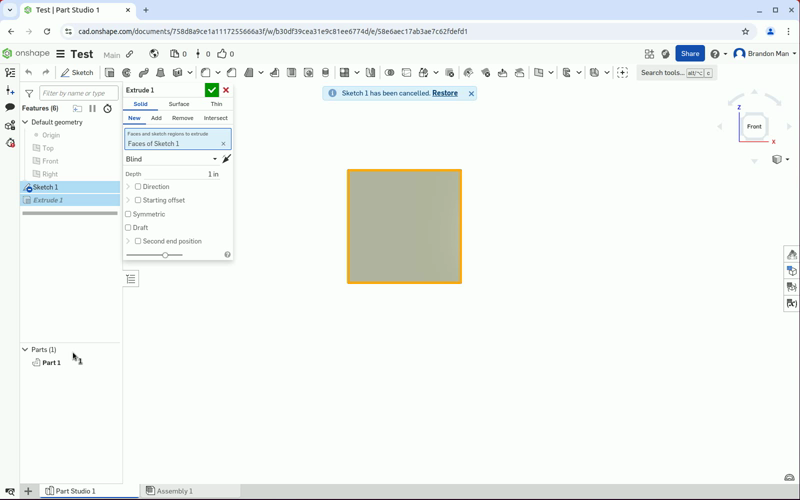
mouse_move(143, 106)
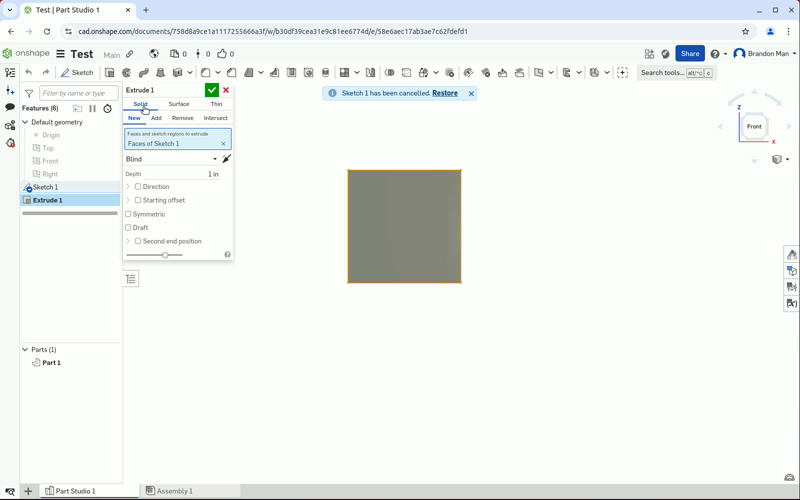
click(143, 106)
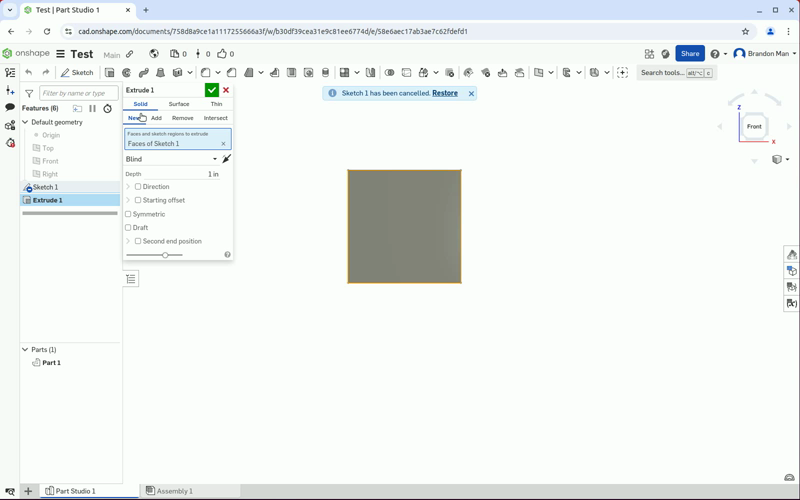
mouse_move(137, 120)
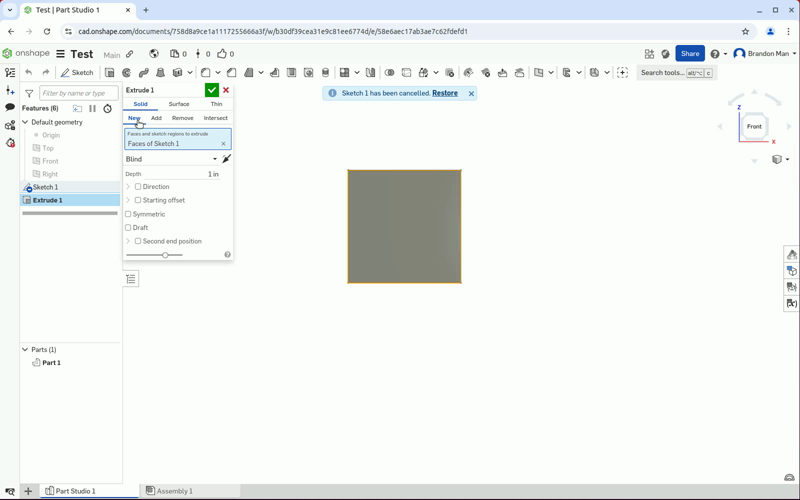
click(137, 120)
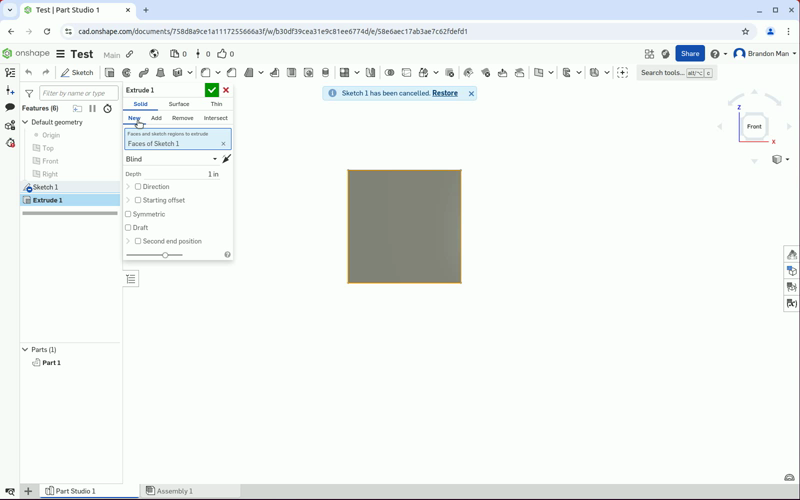
key(tab, 4)
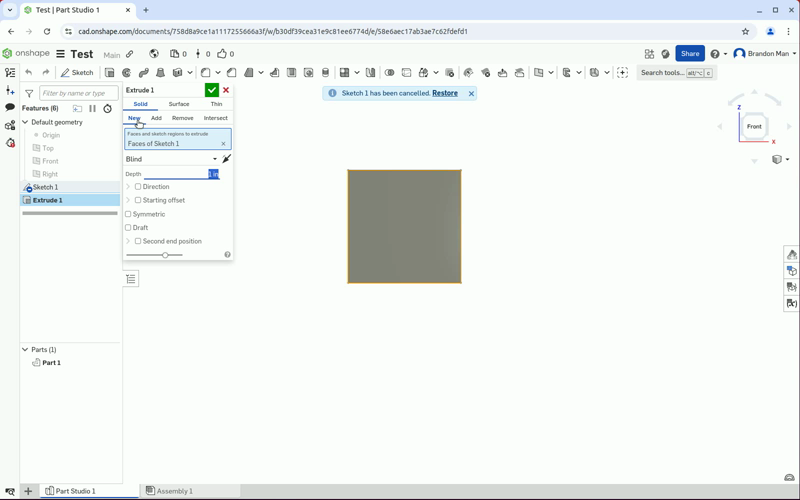
text(7.703)
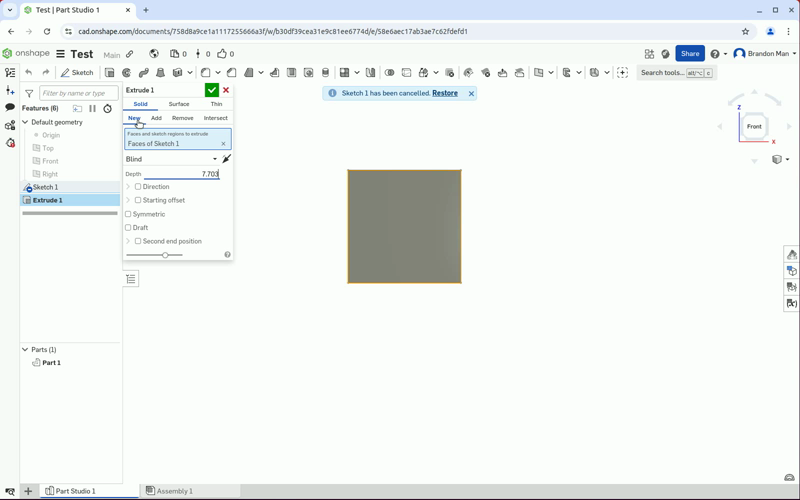
key(enter)
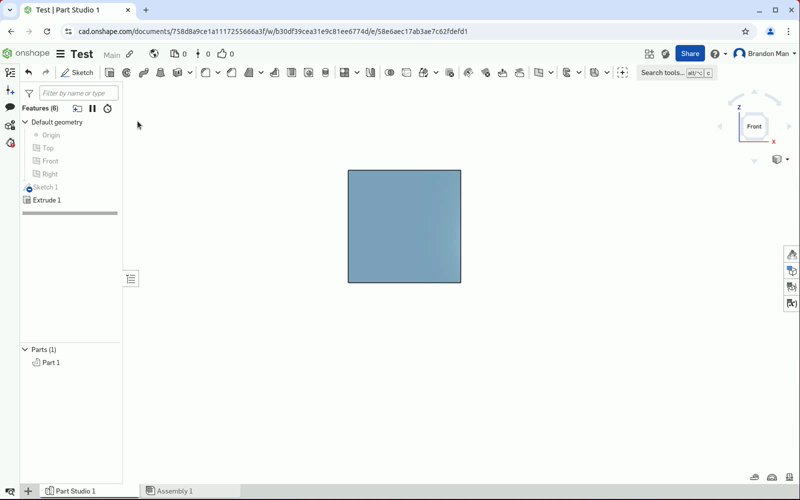
key(shift+h)
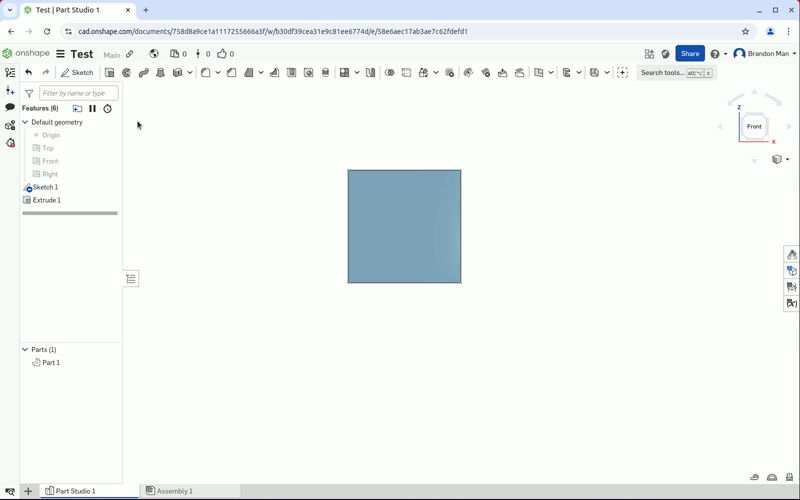
key(shift+h)
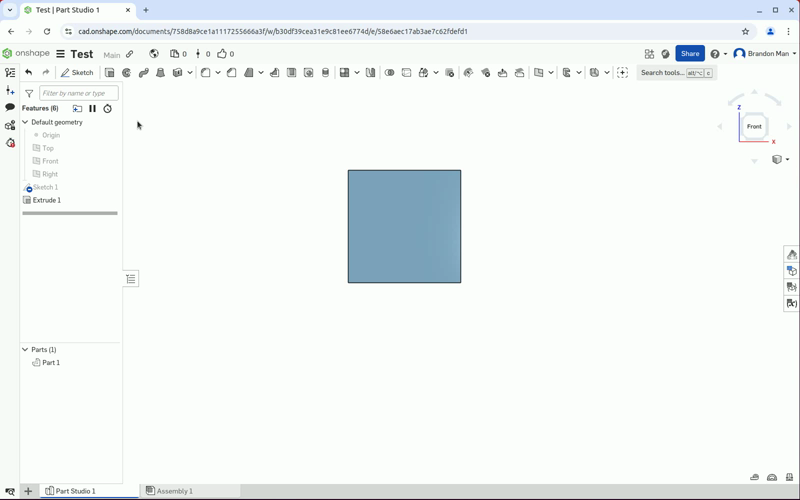
mouse_move(73, 189)
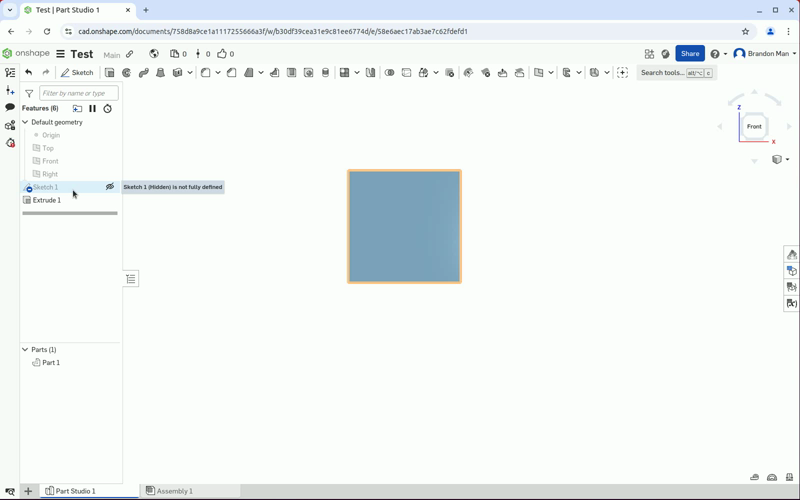
click(73, 189)
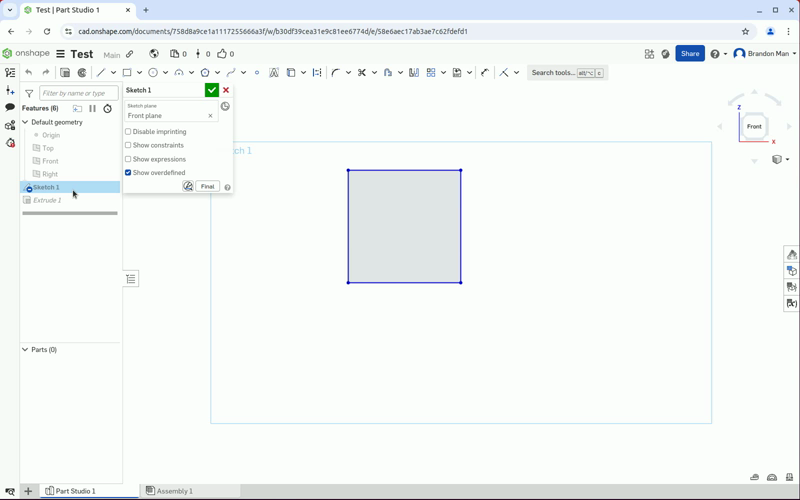
mouse_move(229, 92)
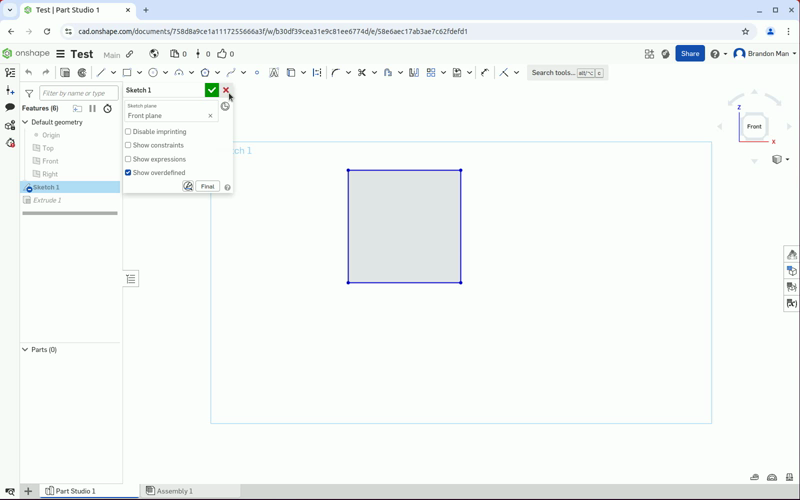
click(229, 92)
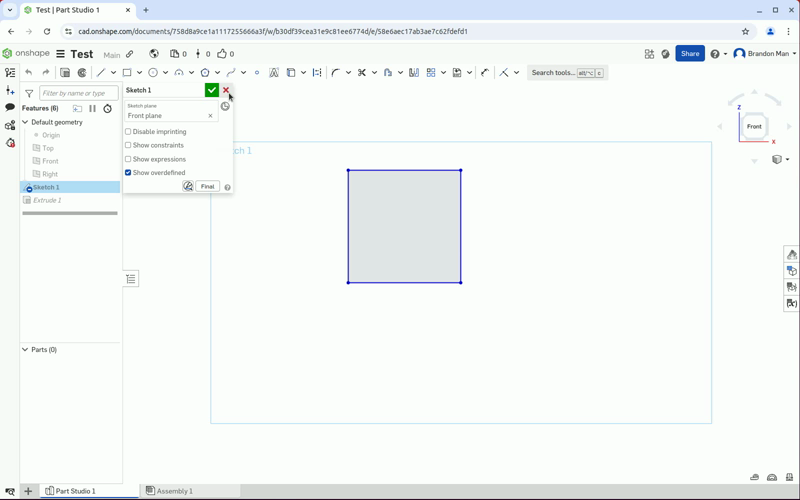
key(shift+s)
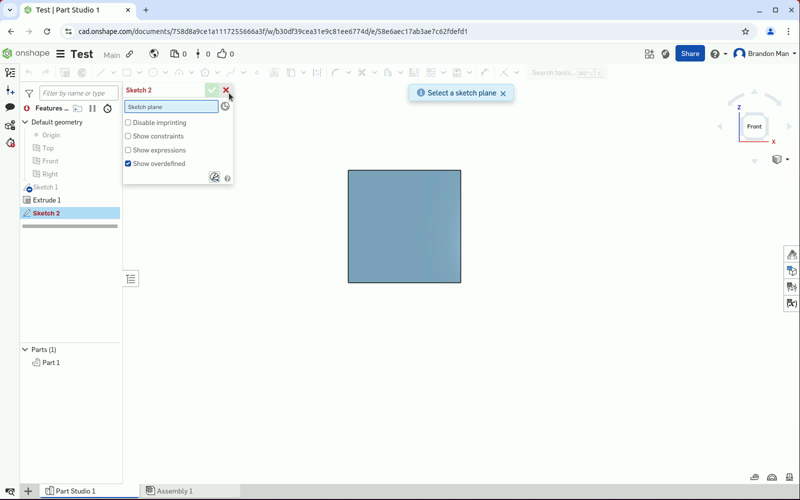
mouse_move(73, 163)
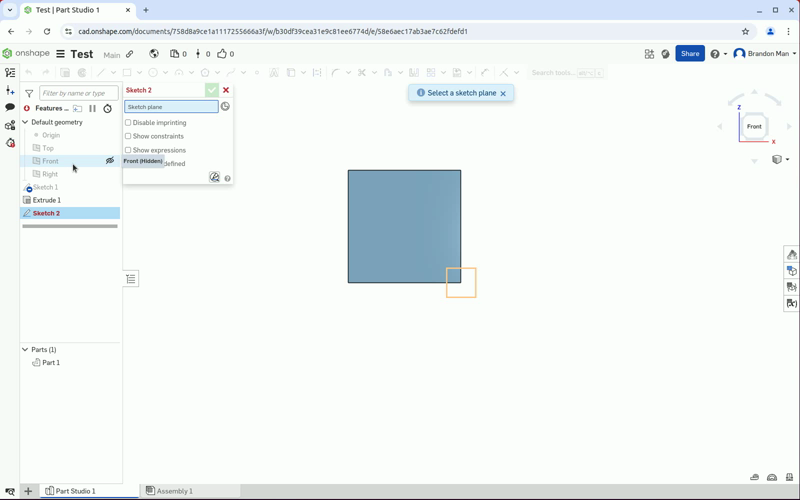
click(73, 163)
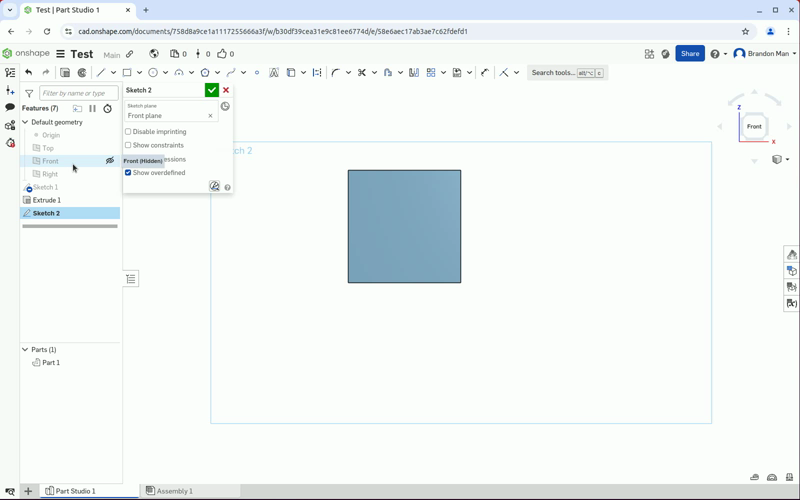
mouse_move(73, 352)
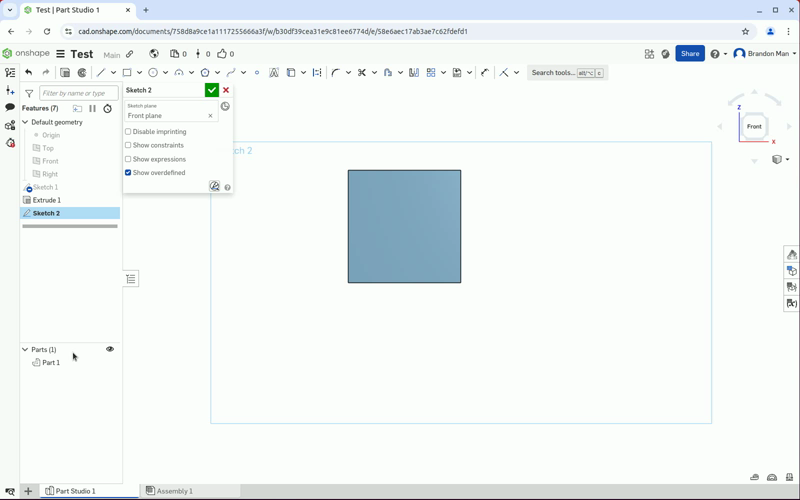
key(y)
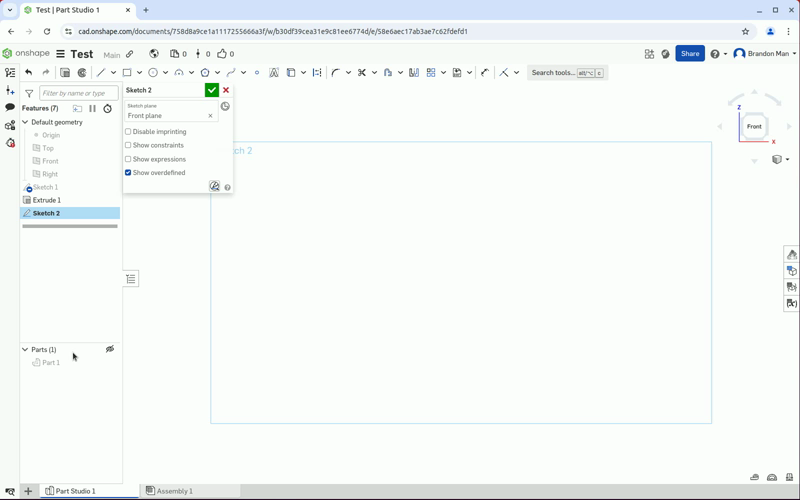
key(l)
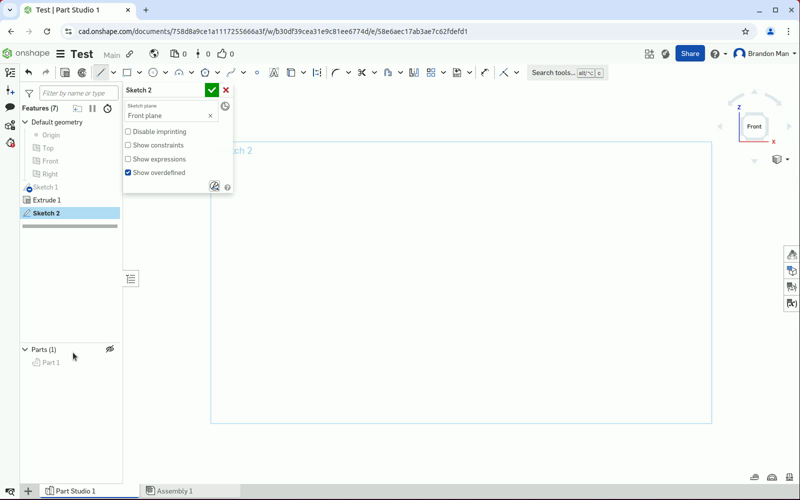
key_down(shift)
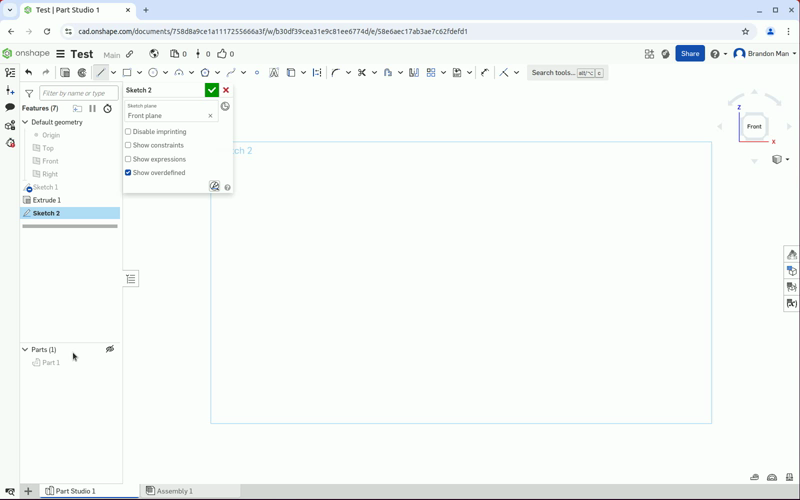
mouse_move(404, 282)
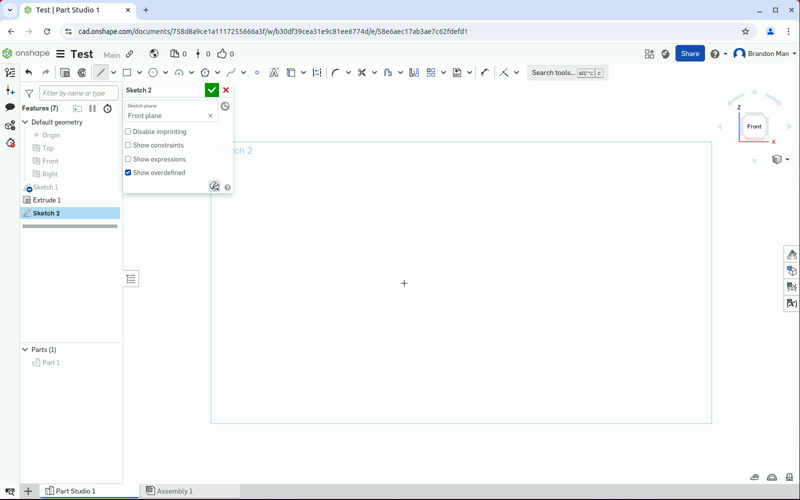
click(404, 282)
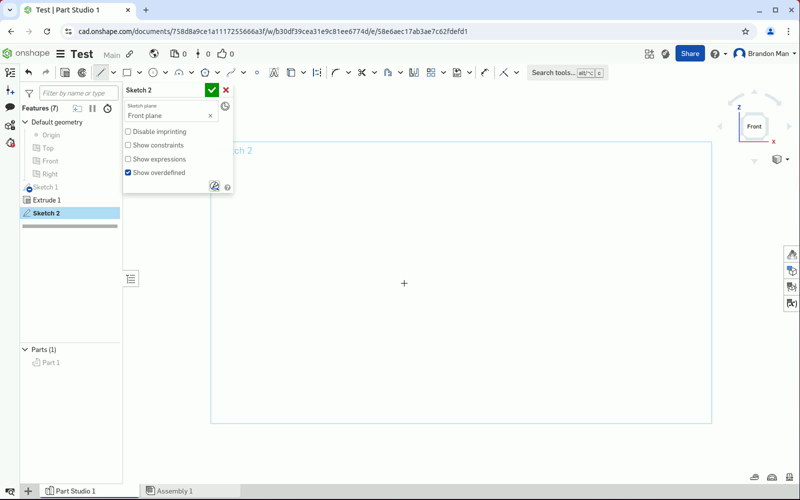
key_up(shift)
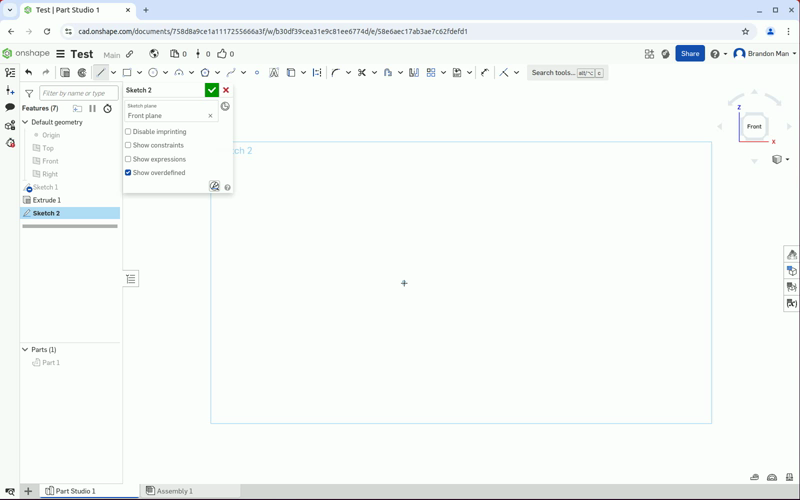
key_down(shift)
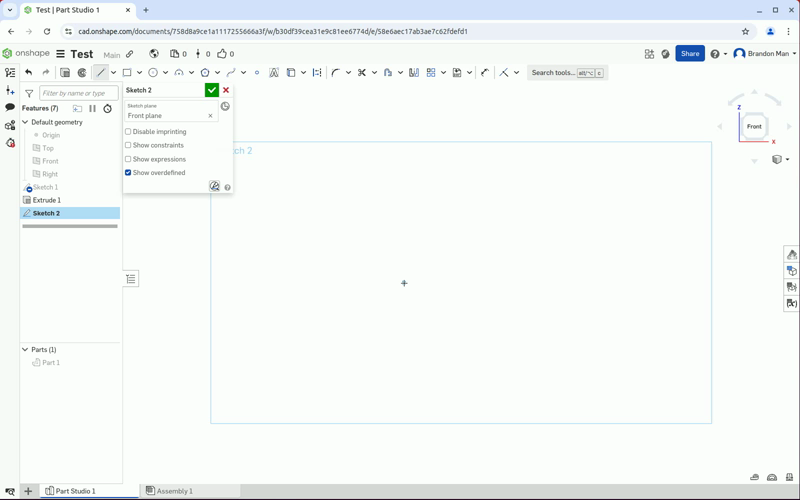
mouse_move(434, 282)
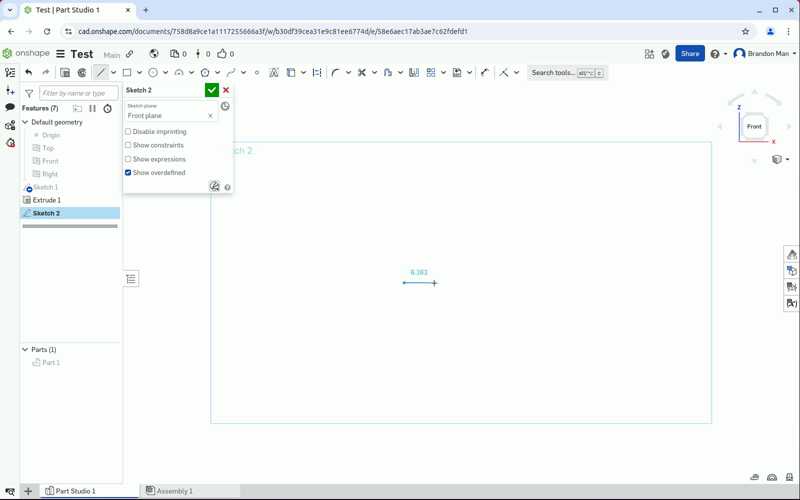
mouse_move(461, 282)
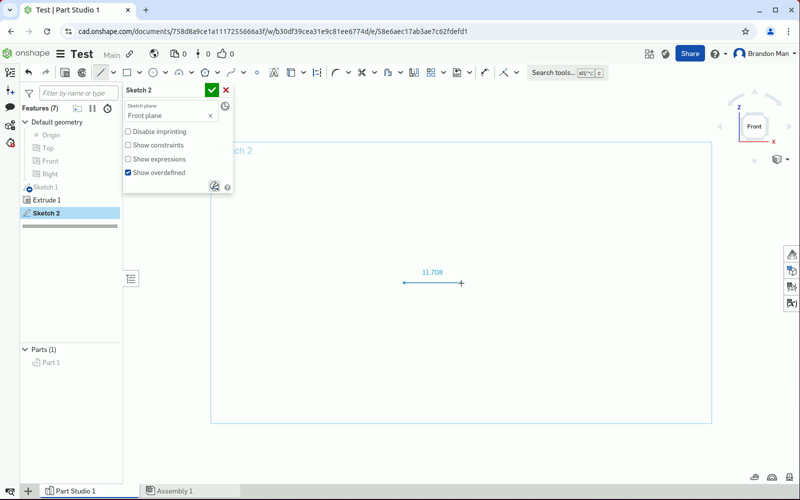
click(461, 282)
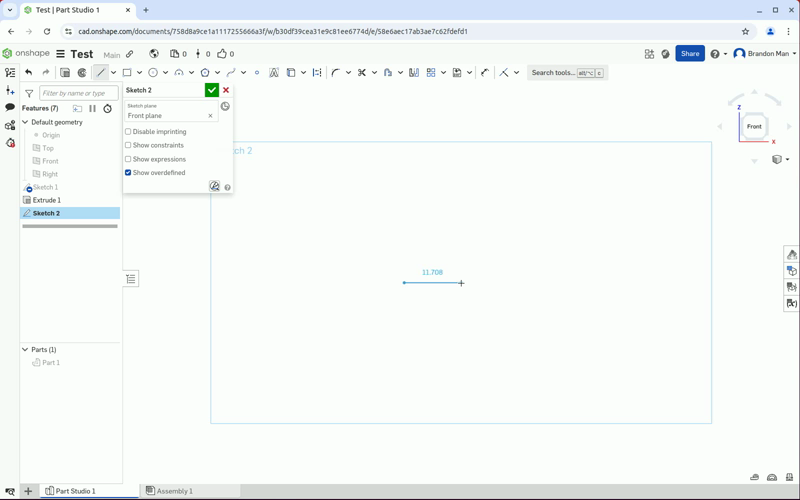
key_up(shift)
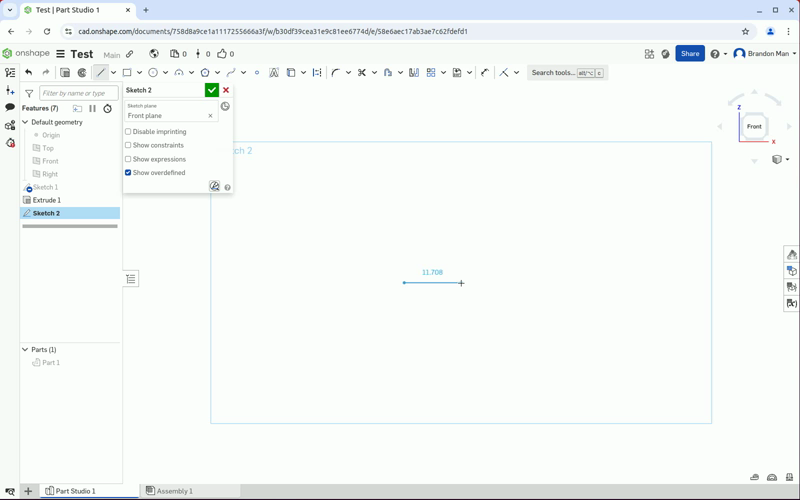
key_down(shift)
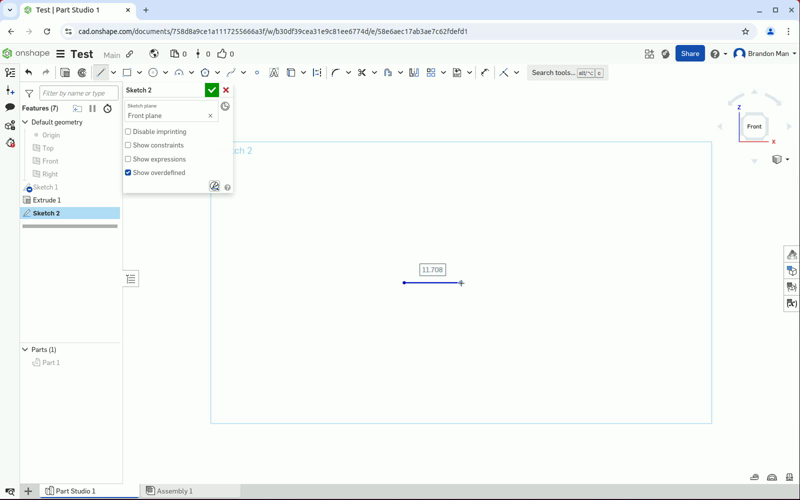
mouse_move(491, 282)
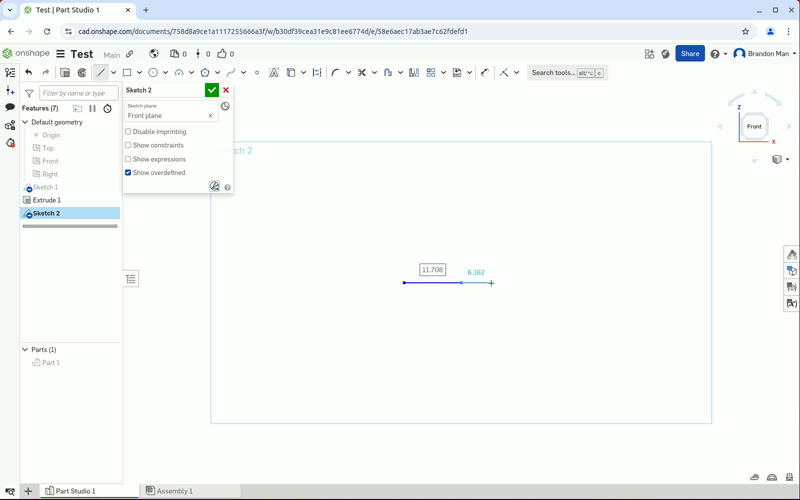
mouse_move(461, 226)
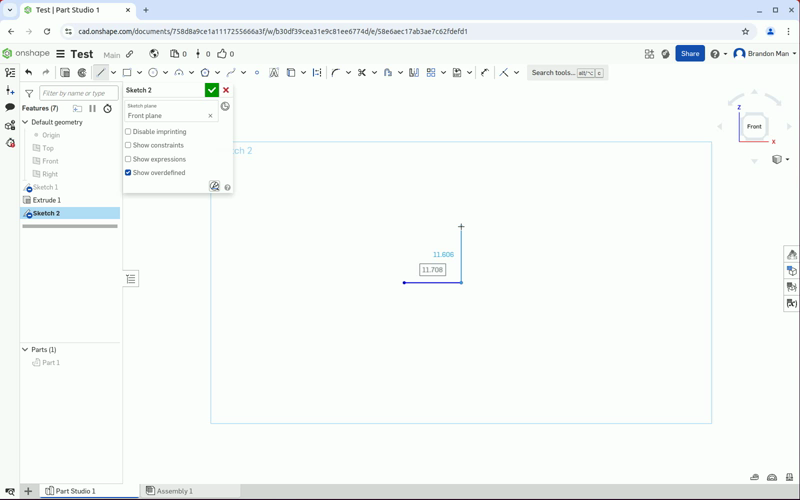
click(461, 226)
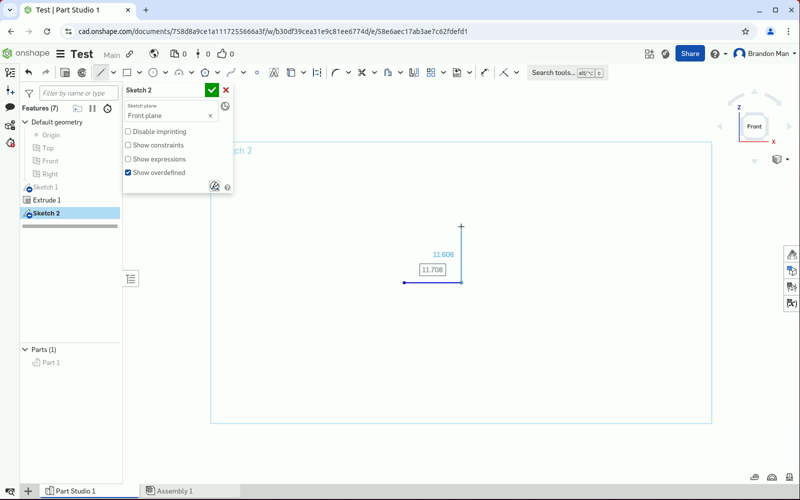
key_up(shift)
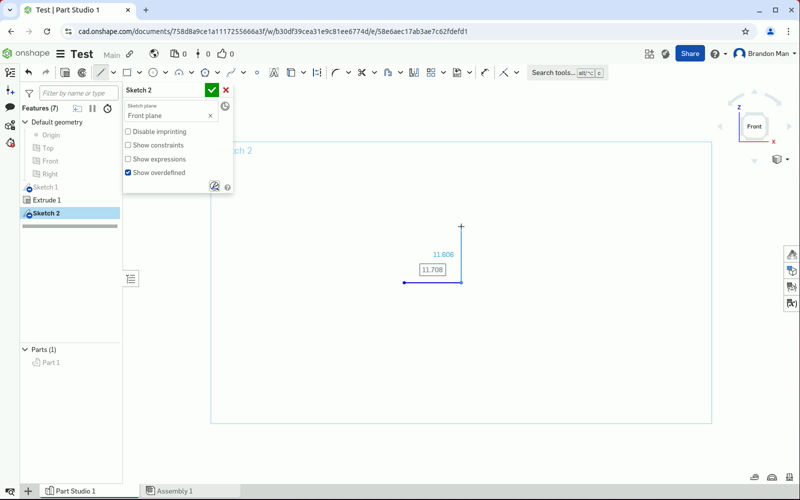
key_down(shift)
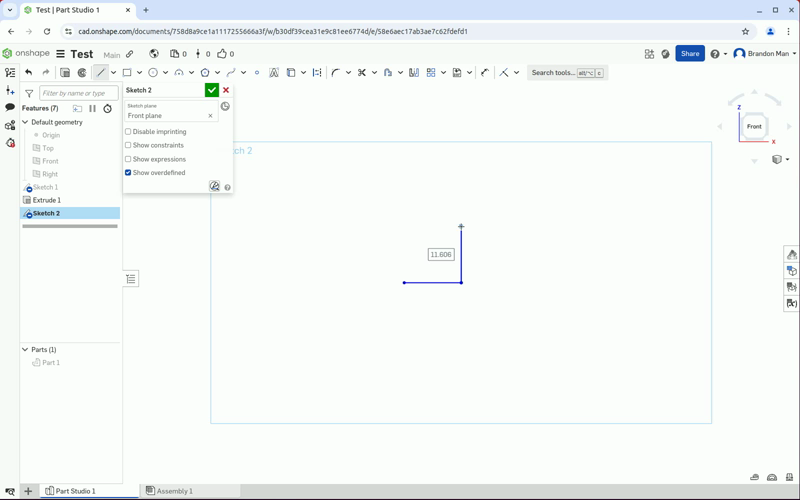
mouse_move(491, 226)
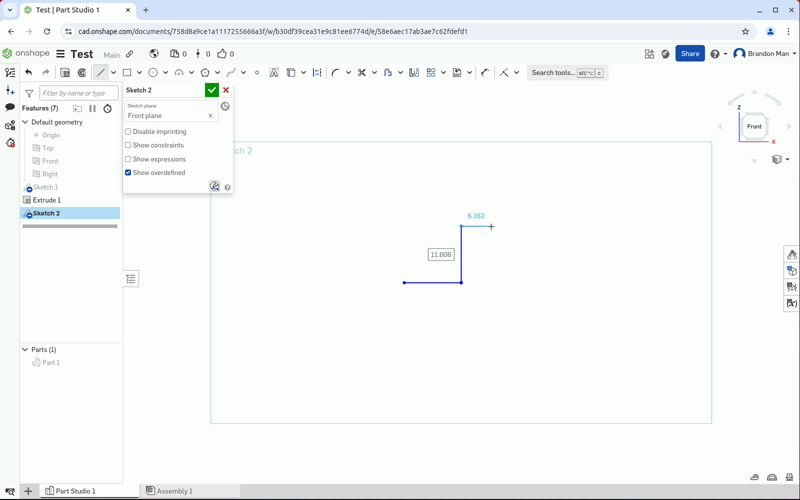
mouse_move(404, 226)
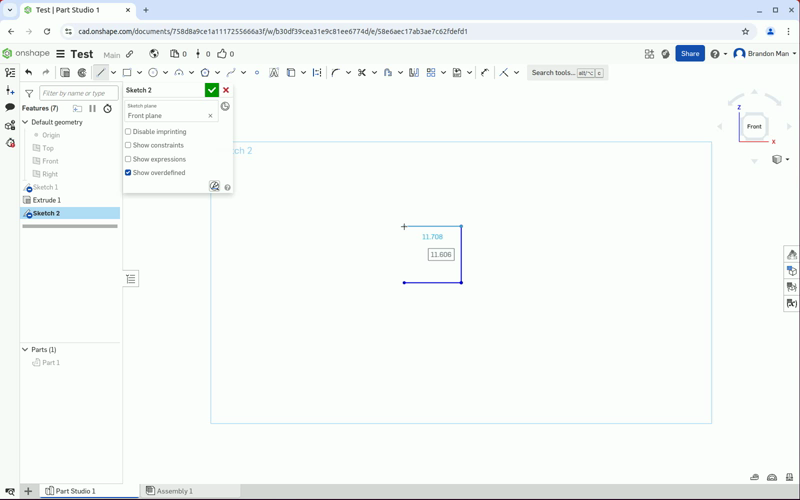
click(404, 226)
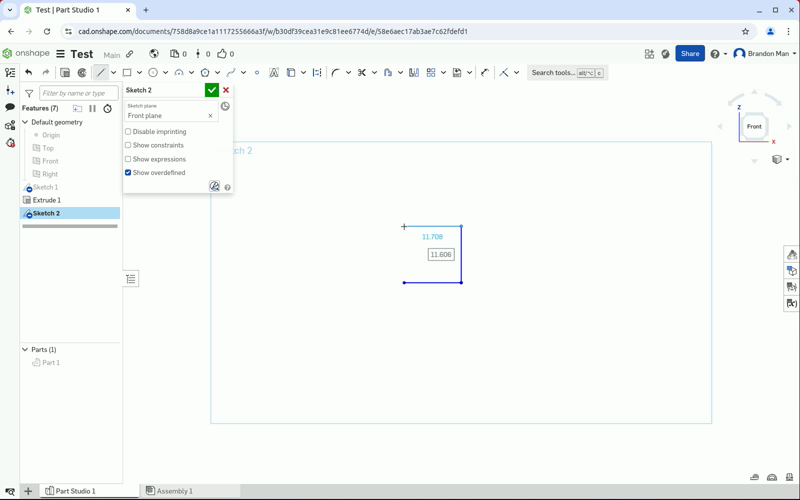
key_up(shift)
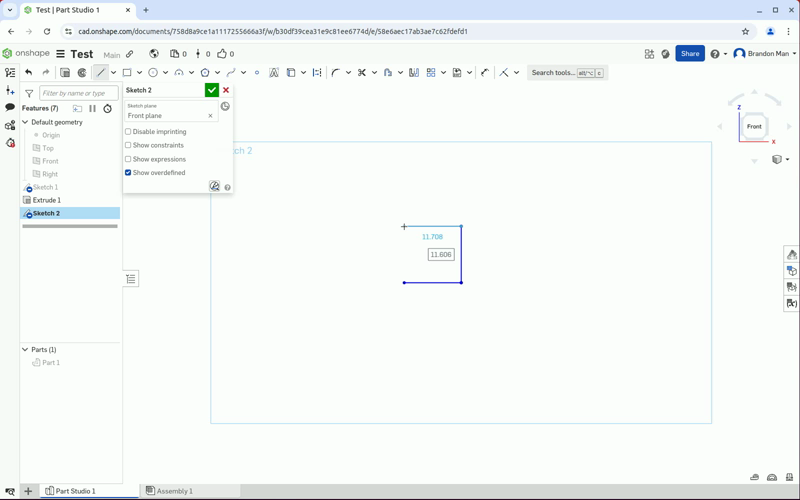
mouse_move(434, 226)
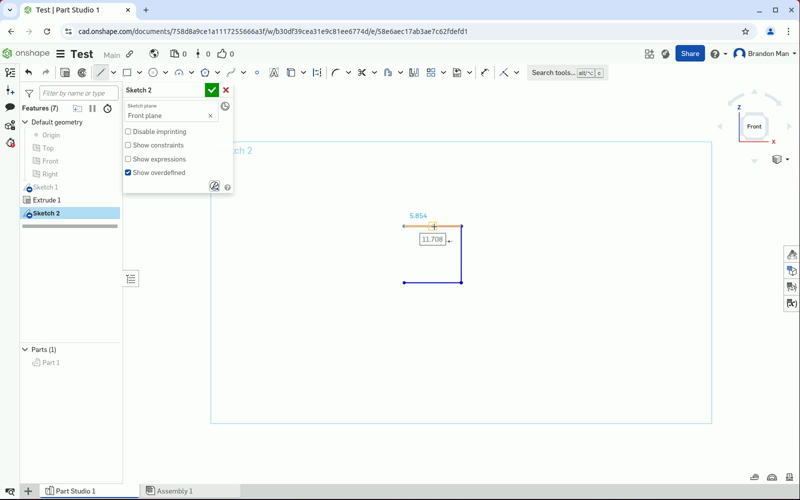
key_down(shift)
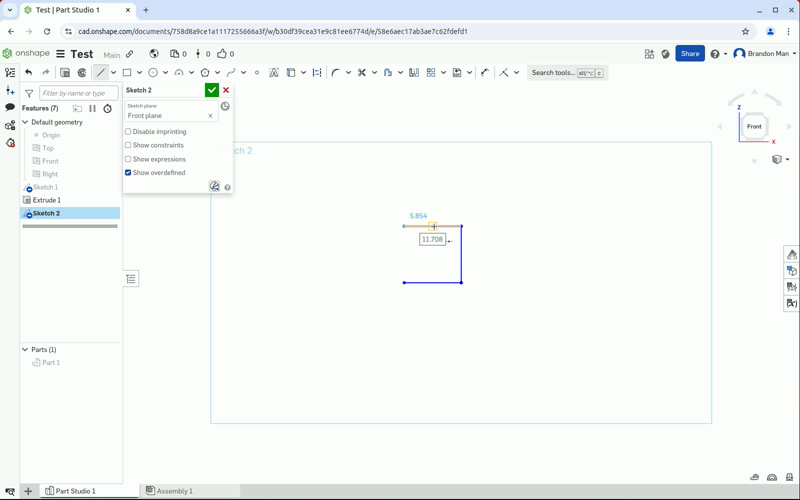
mouse_move(404, 282)
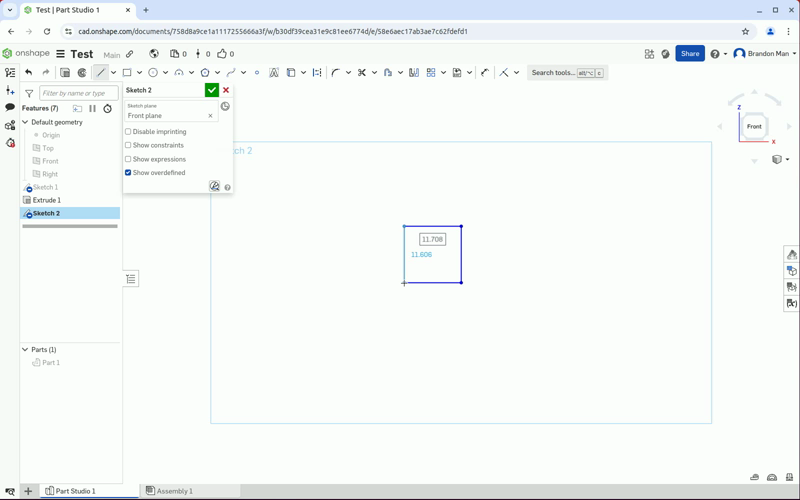
key_up(shift)
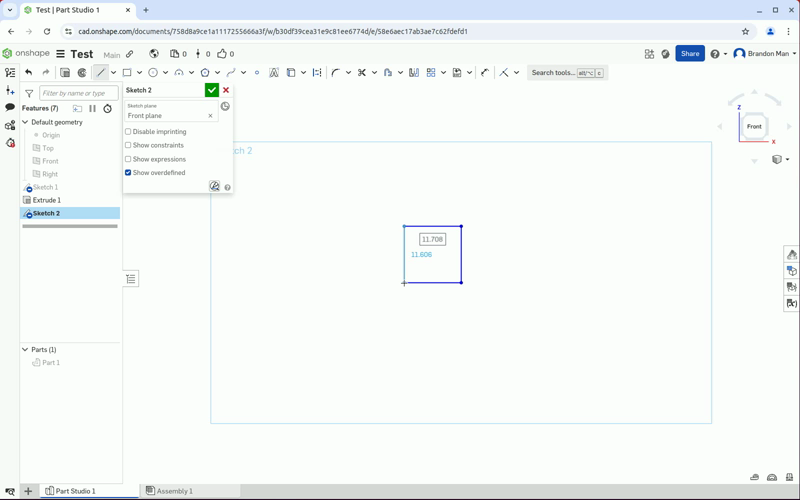
click(404, 282)
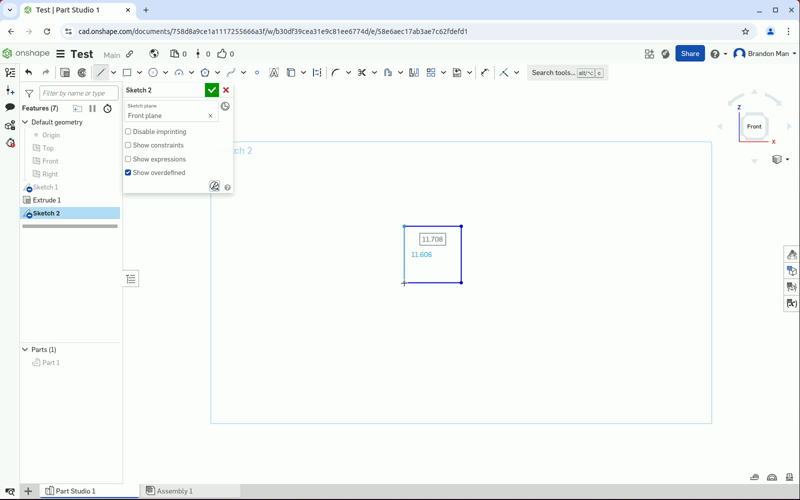
key(esc)
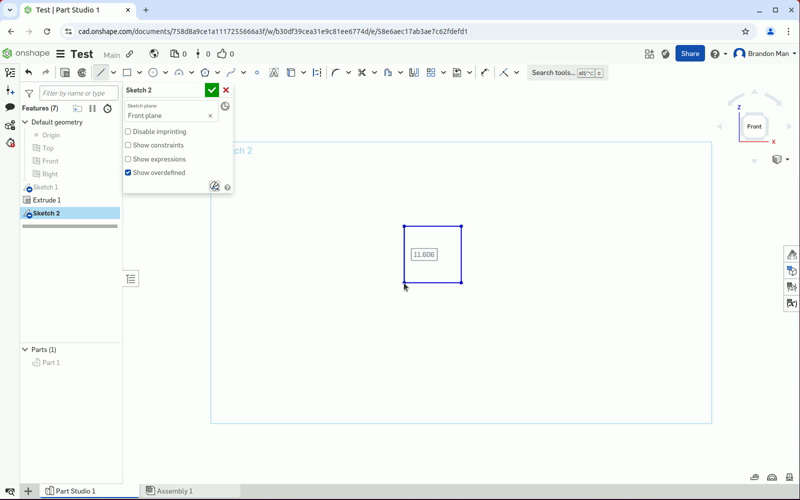
mouse_move(431, 255)
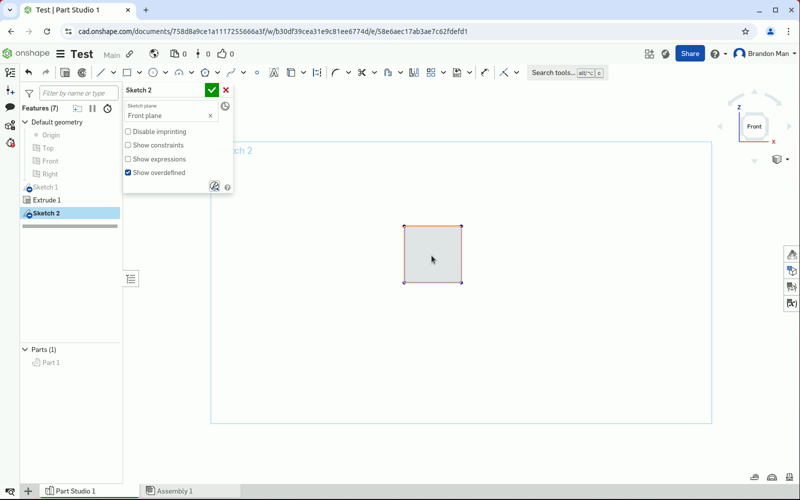
click(431, 255)
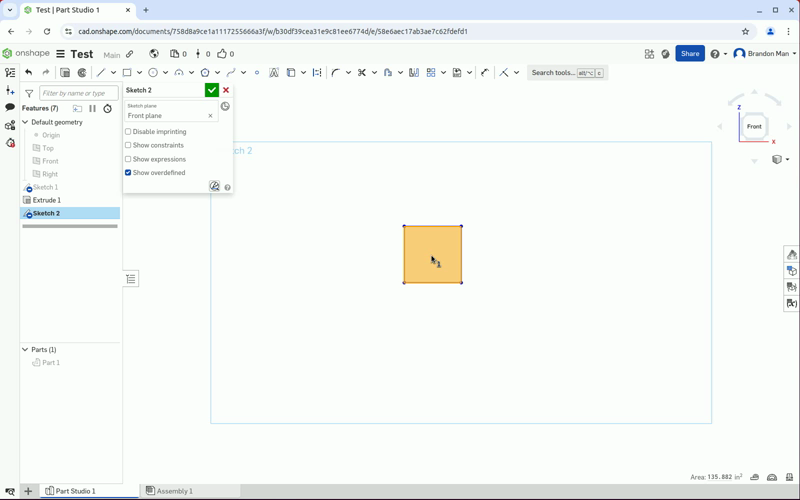
mouse_move(73, 352)
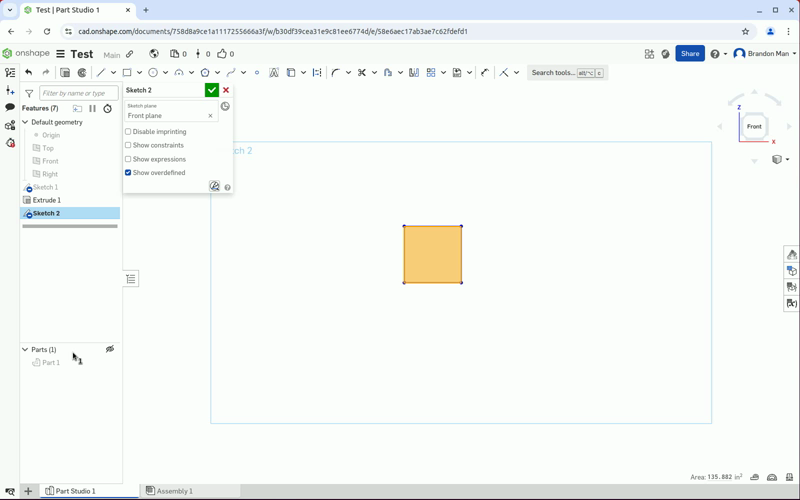
key(shift+y)
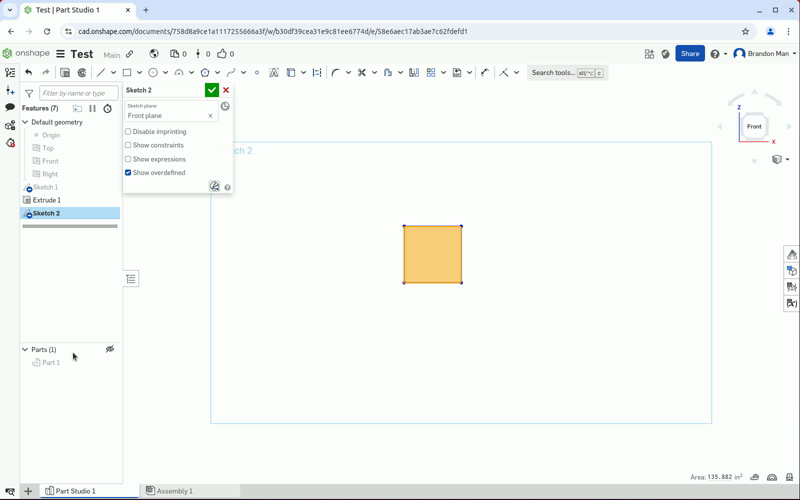
key(shift+e)
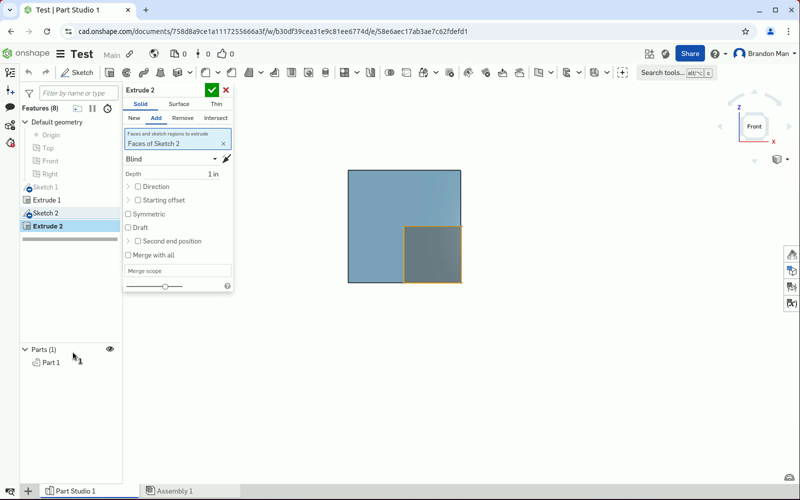
mouse_move(143, 106)
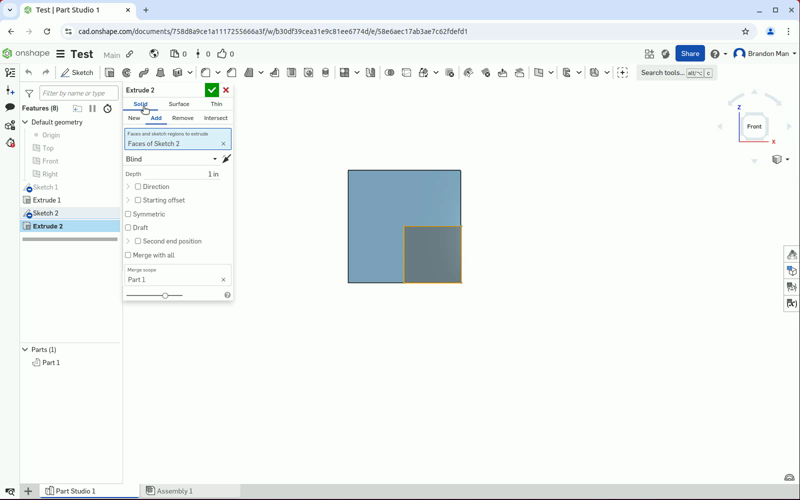
click(143, 106)
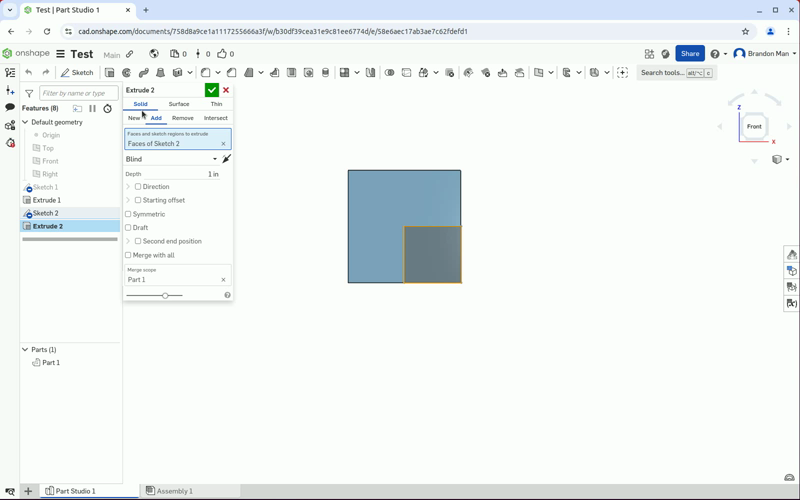
mouse_move(137, 120)
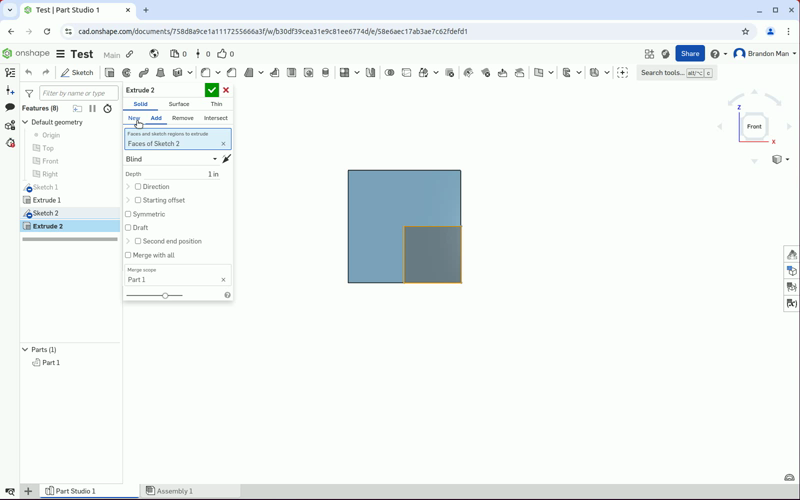
click(137, 120)
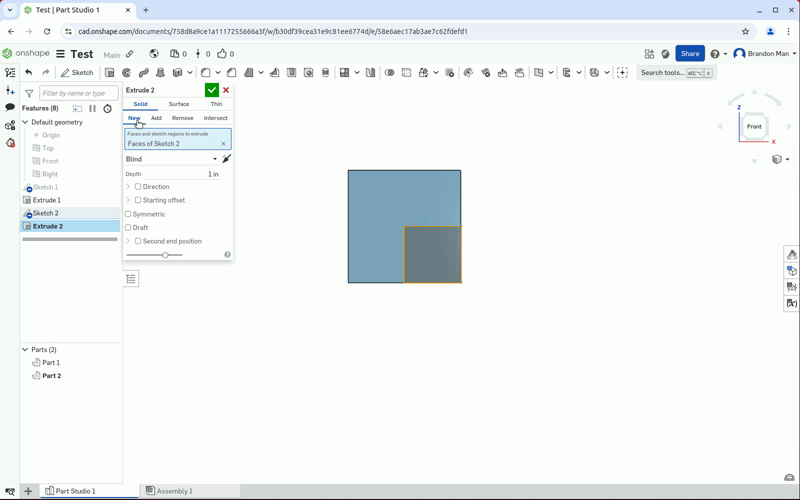
key(tab, 4)
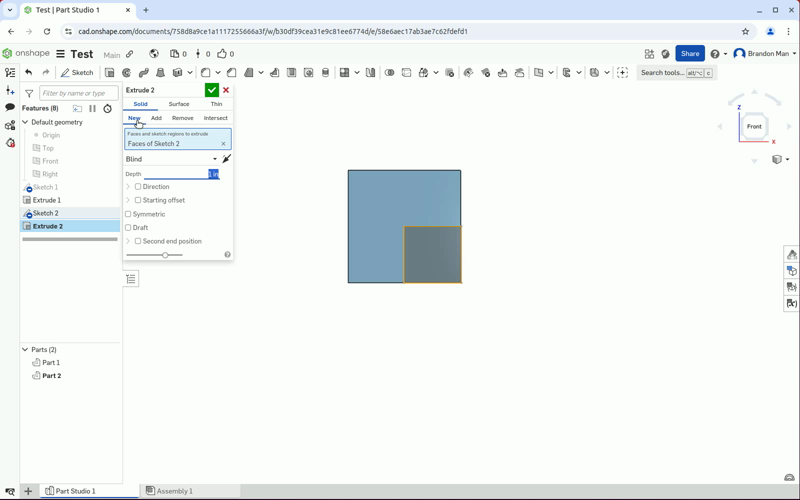
text(15.405)
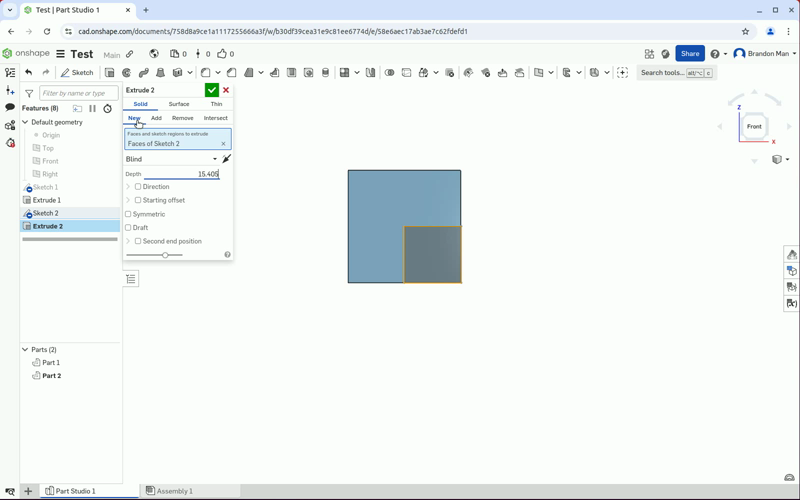
key(enter)
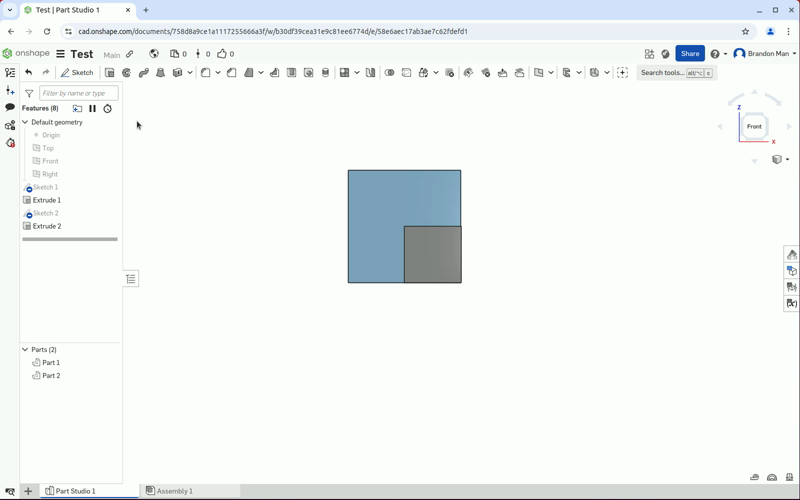
key(shift+h)
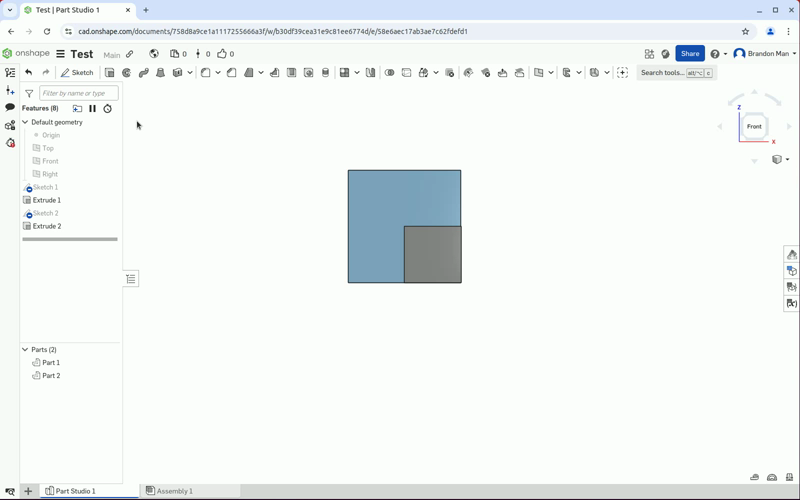
key(shift+h)
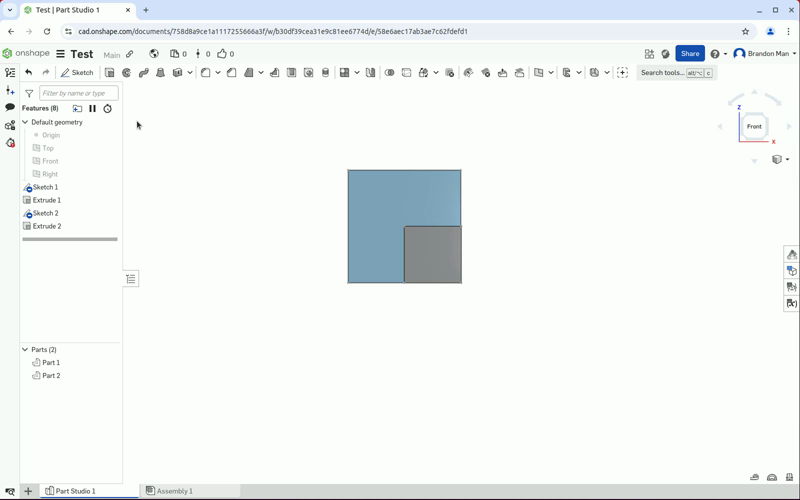
key(shift+7)
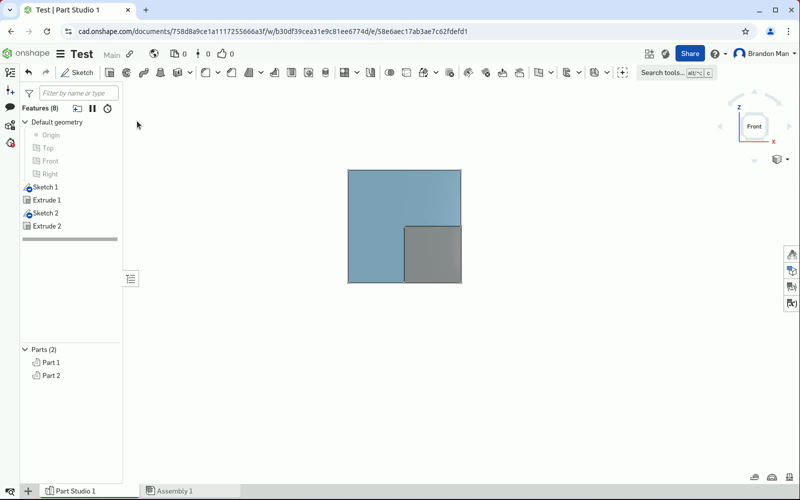
key(left, 2)
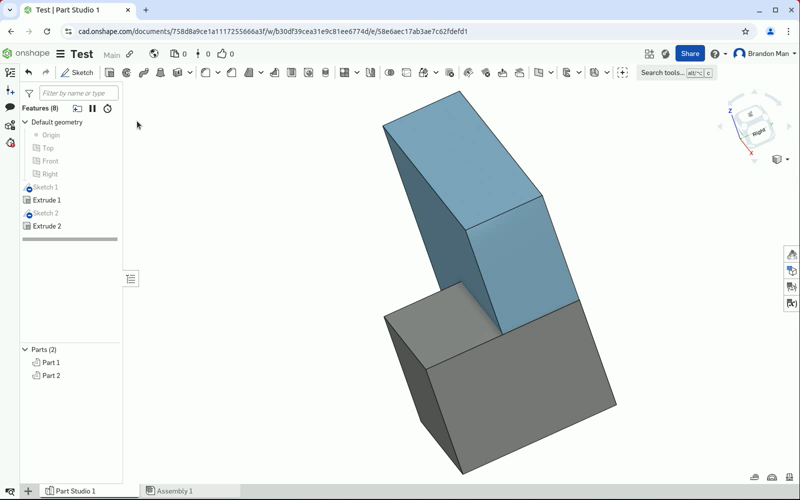
key(down, 2)
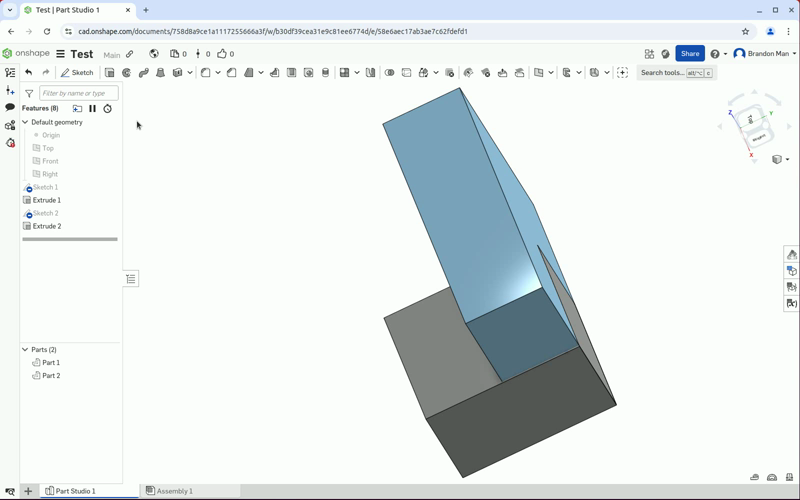
key(up, 2)
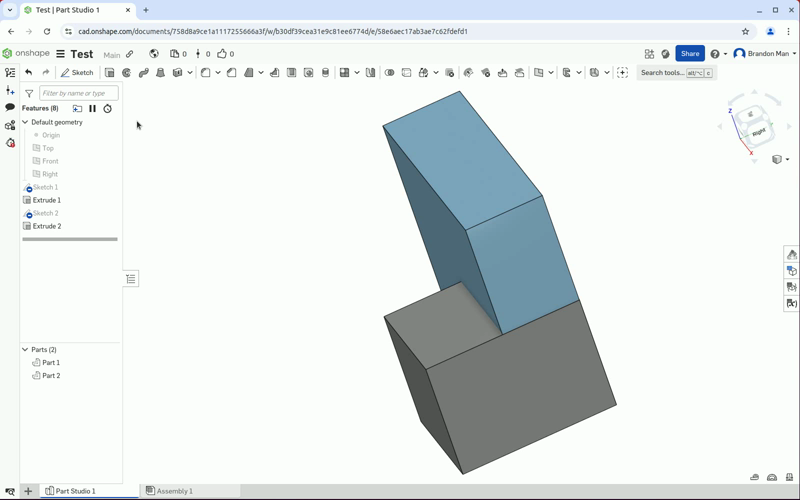
key(right, 2)
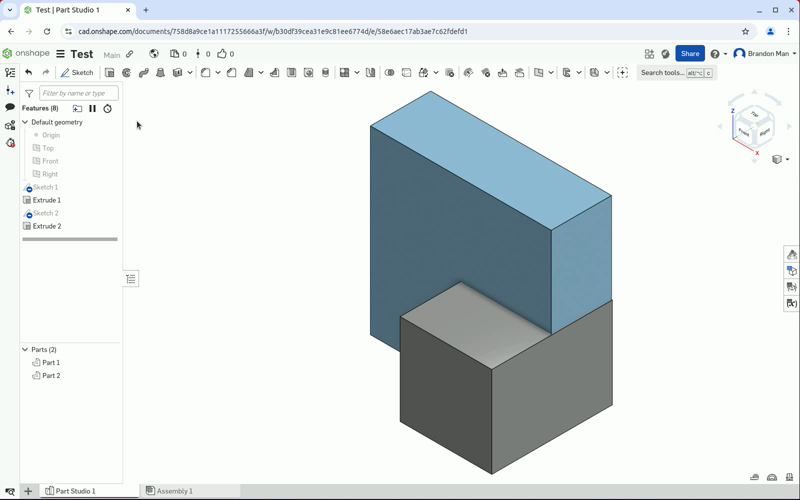
mouse_move(73, 189)
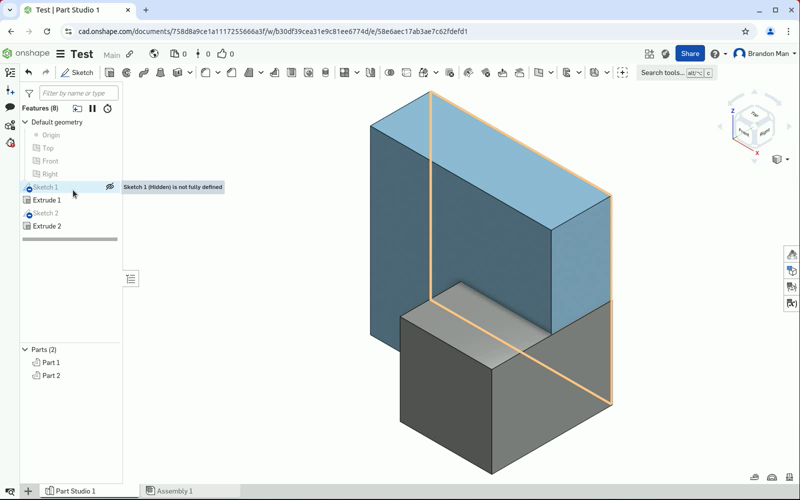
click(73, 189)